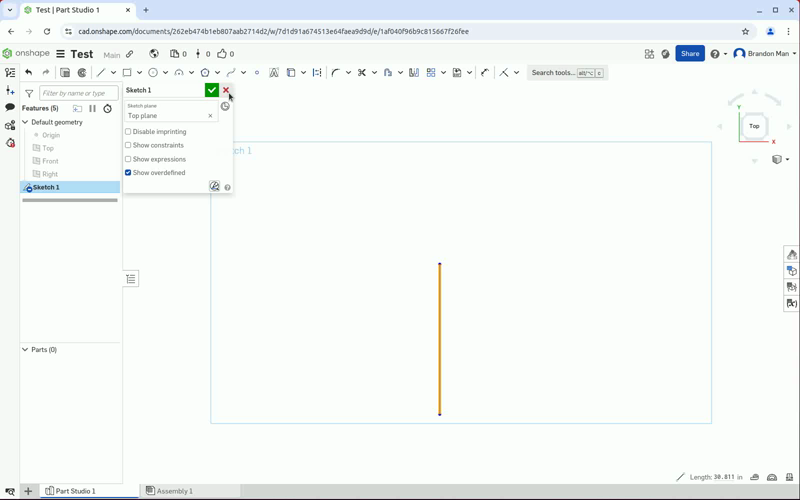
key(shift+h)
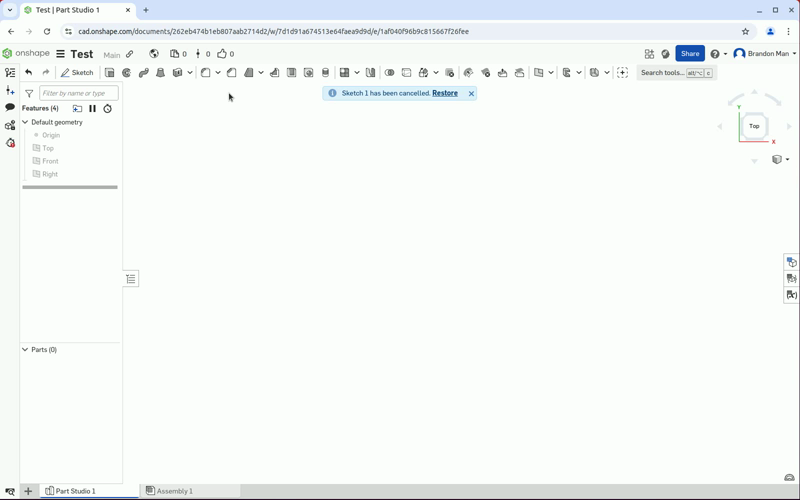
mouse_move(73, 352)
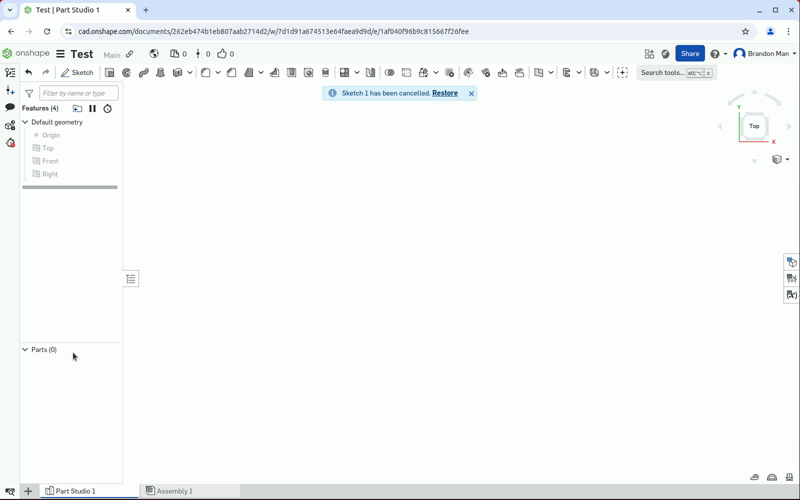
key(y)
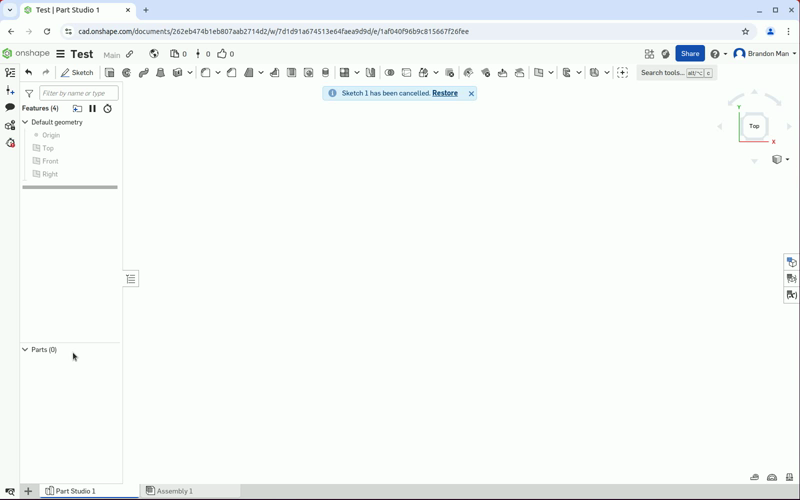
key(shift+p)
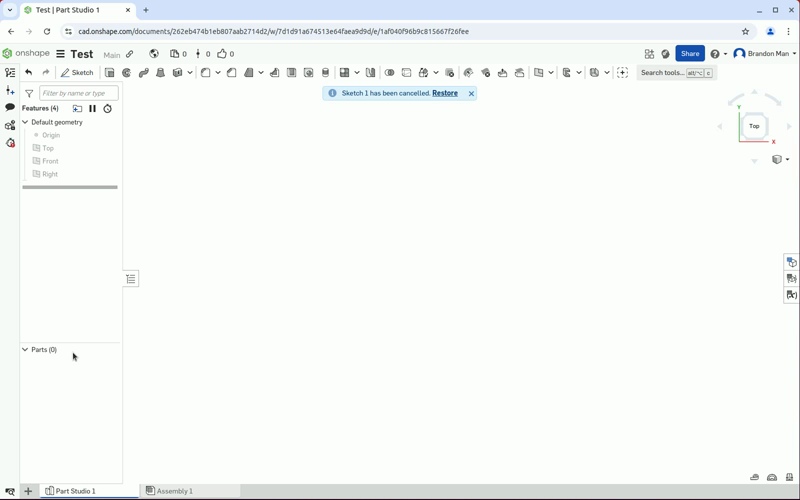
key(space)
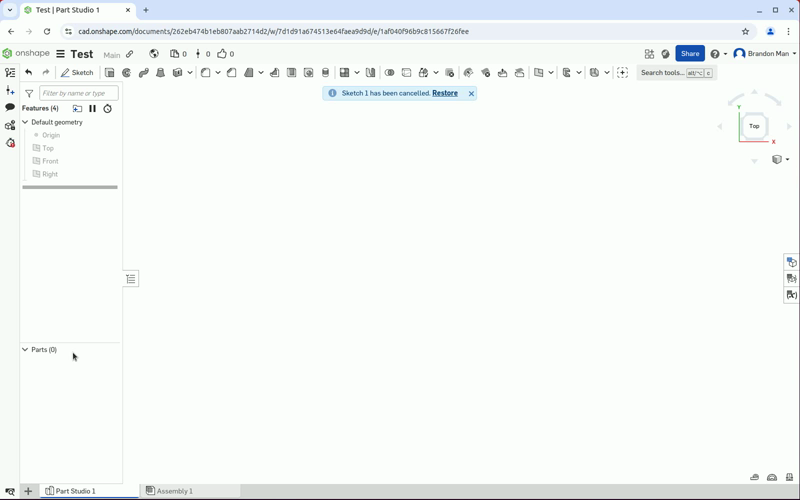
key_down(shift)
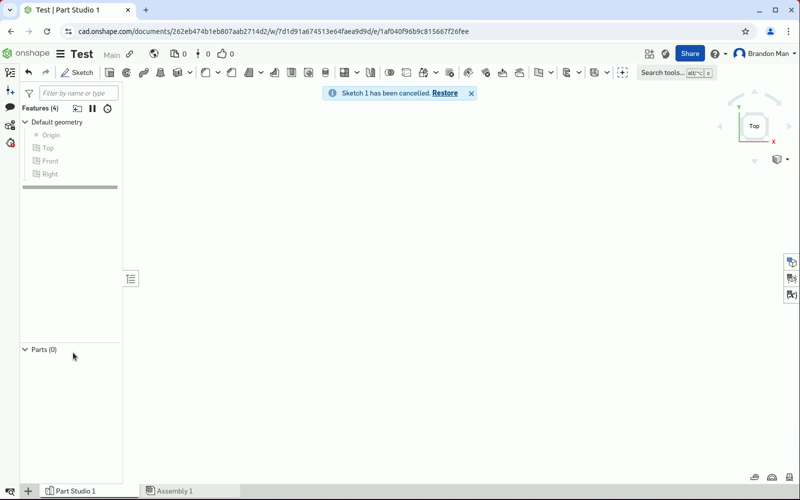
key(up)
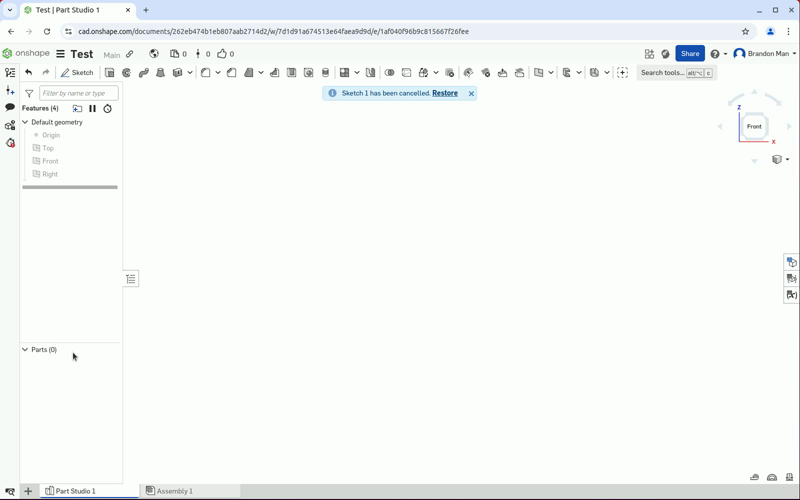
key_up(shift)
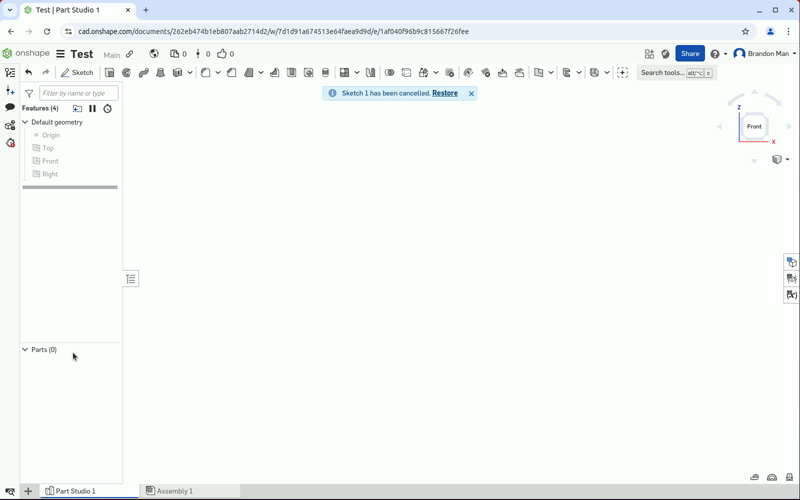
mouse_move(73, 352)
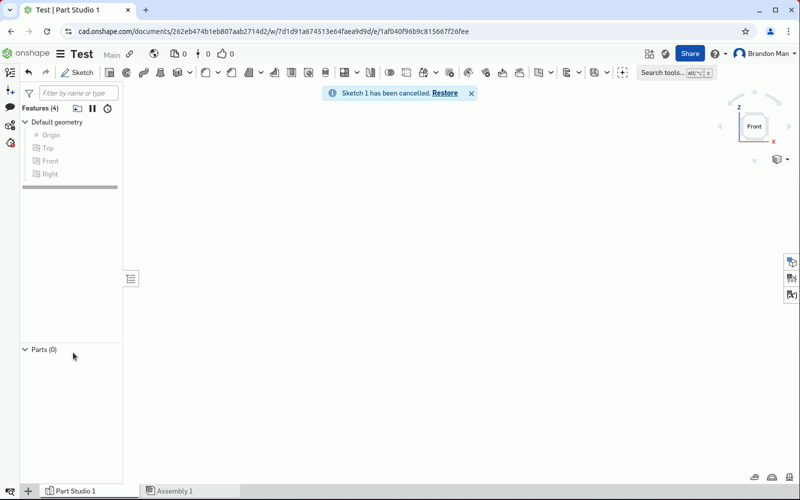
key(shift+y)
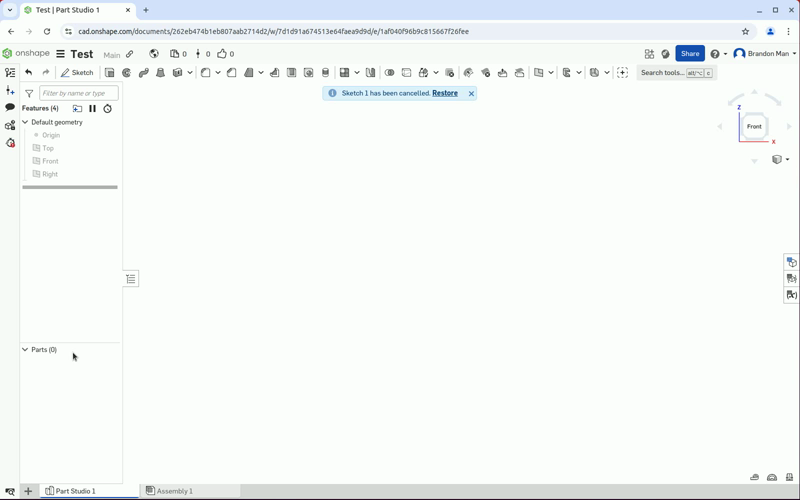
key(shift+s)
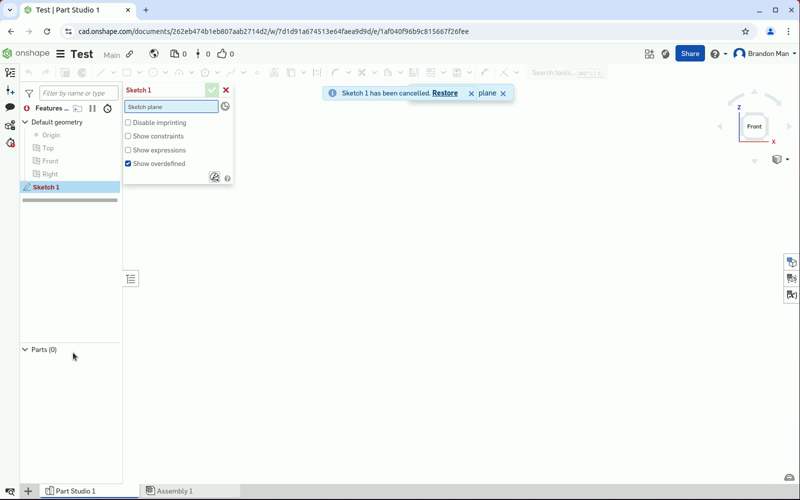
mouse_move(73, 163)
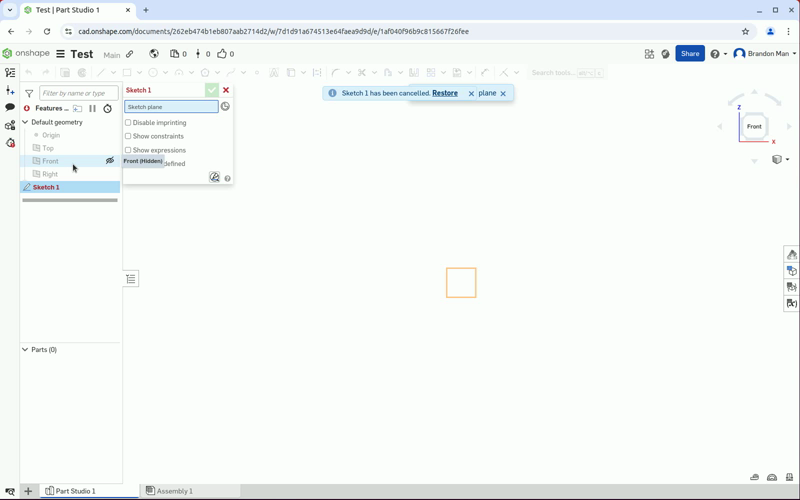
click(73, 163)
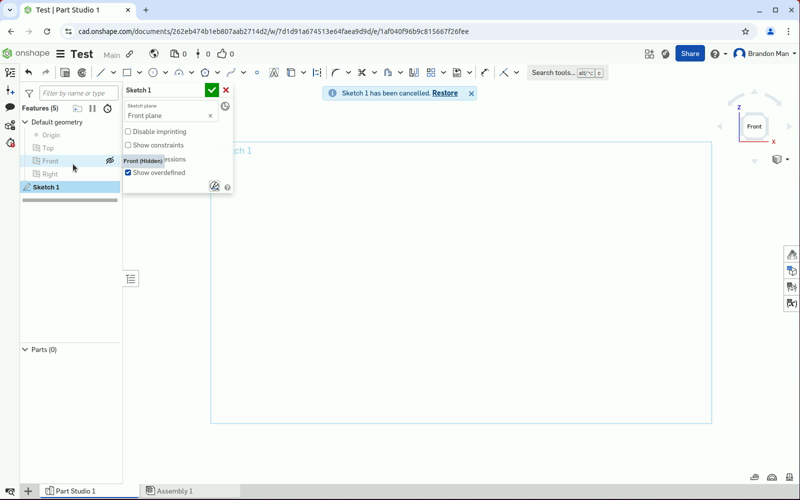
mouse_move(73, 352)
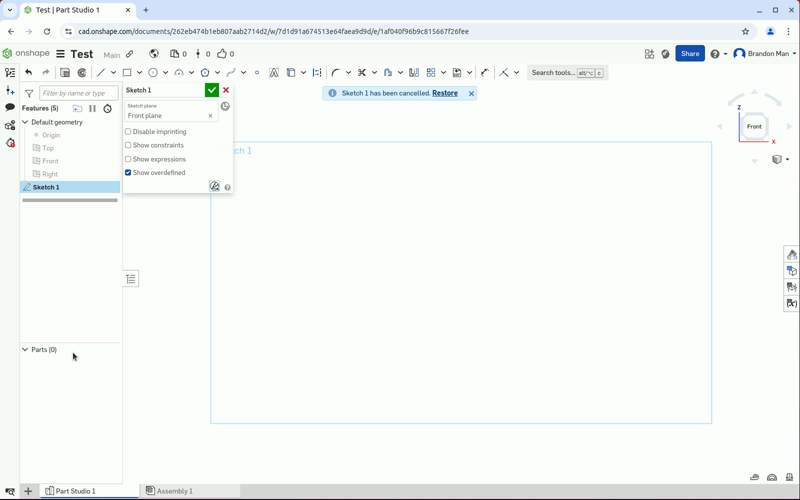
key(y)
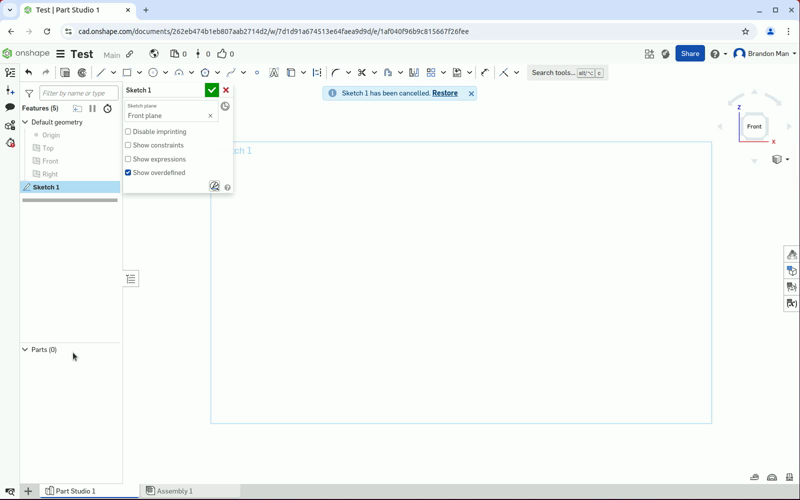
key(l)
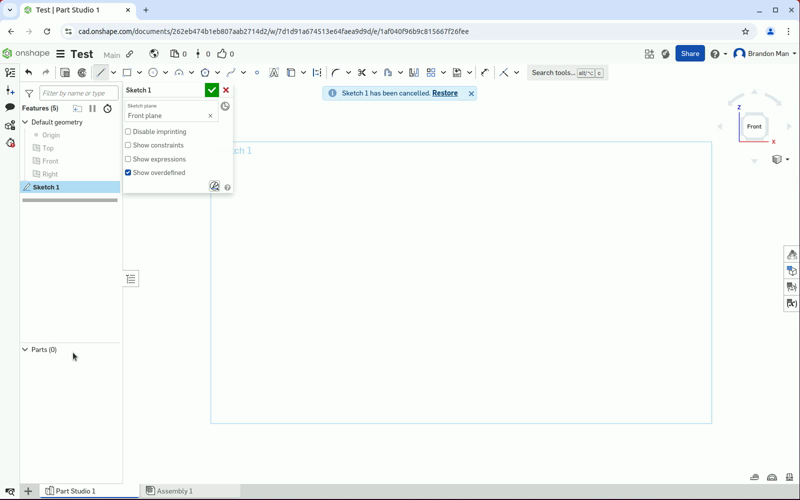
key_down(shift)
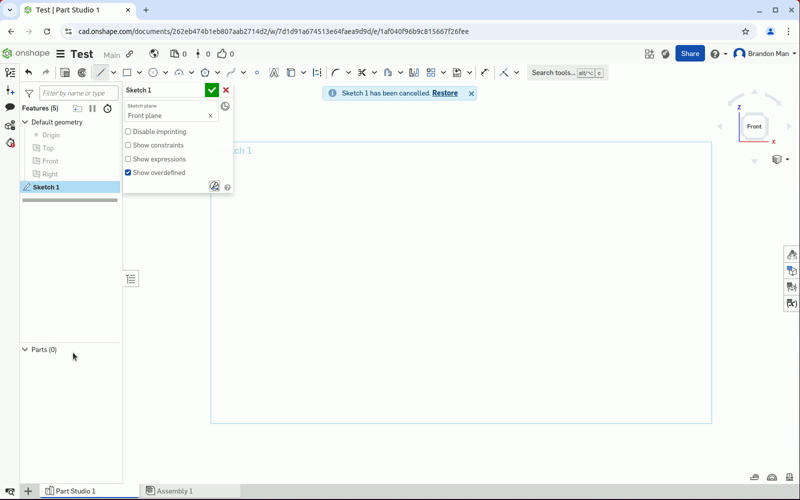
mouse_move(361, 345)
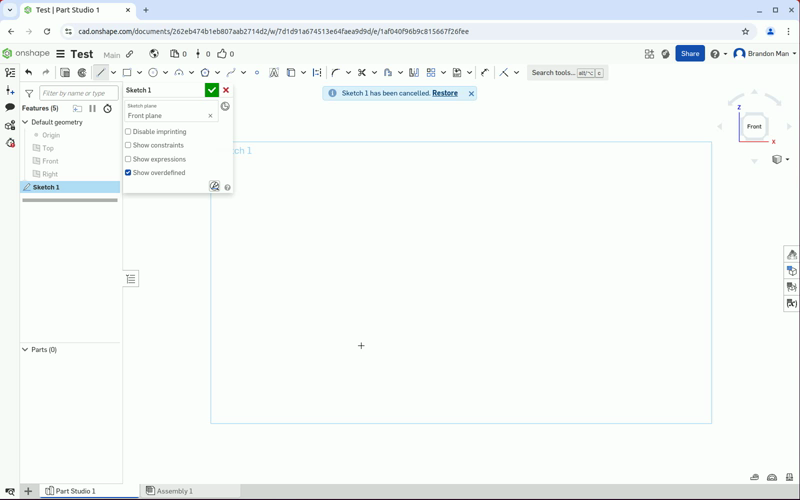
click(361, 345)
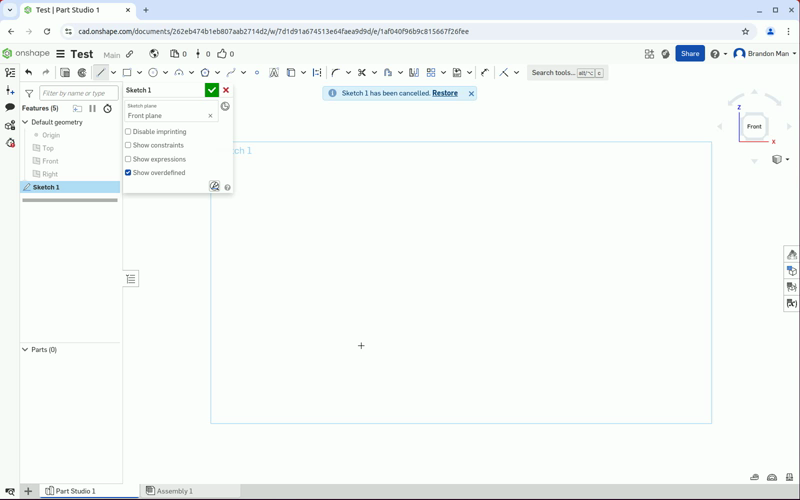
key_up(shift)
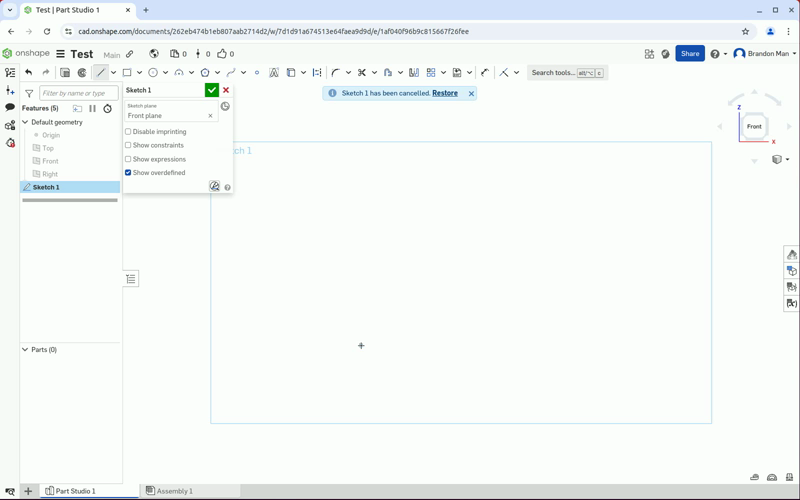
key_down(shift)
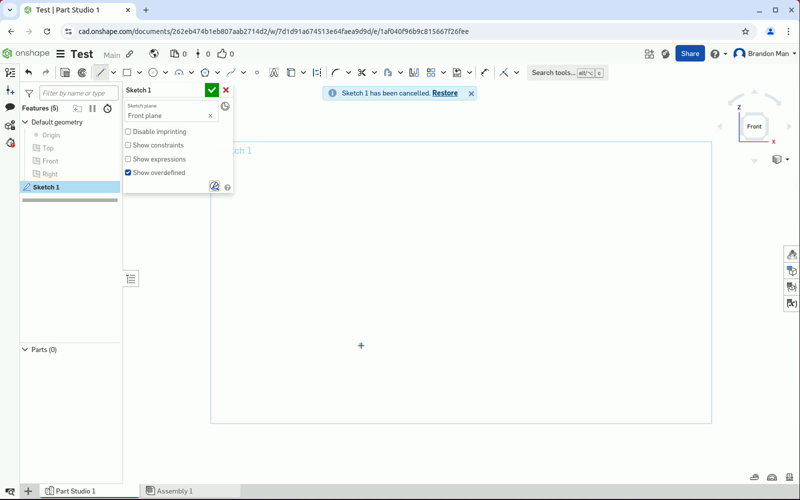
mouse_move(572, 345)
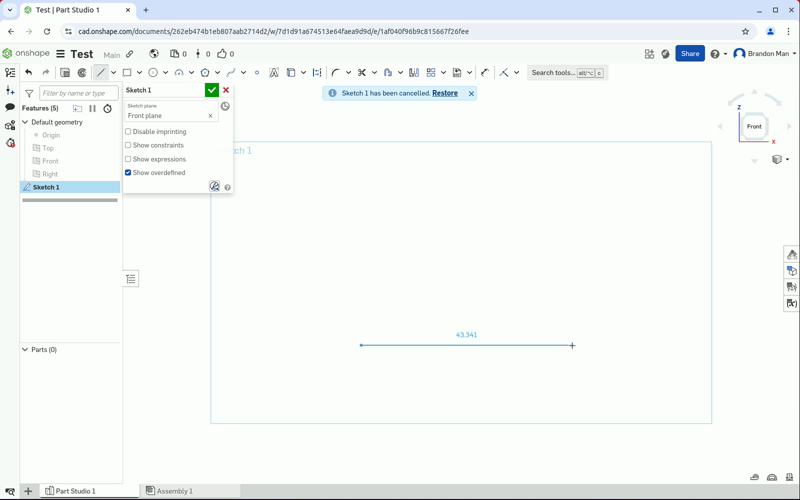
click(572, 345)
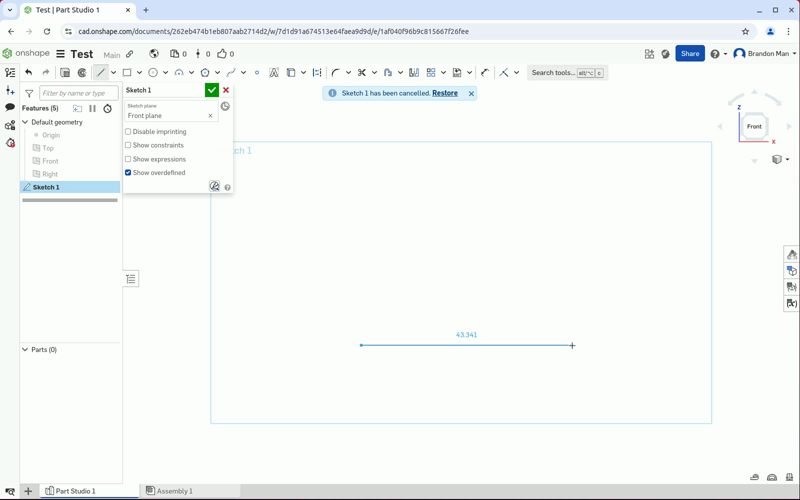
key_up(shift)
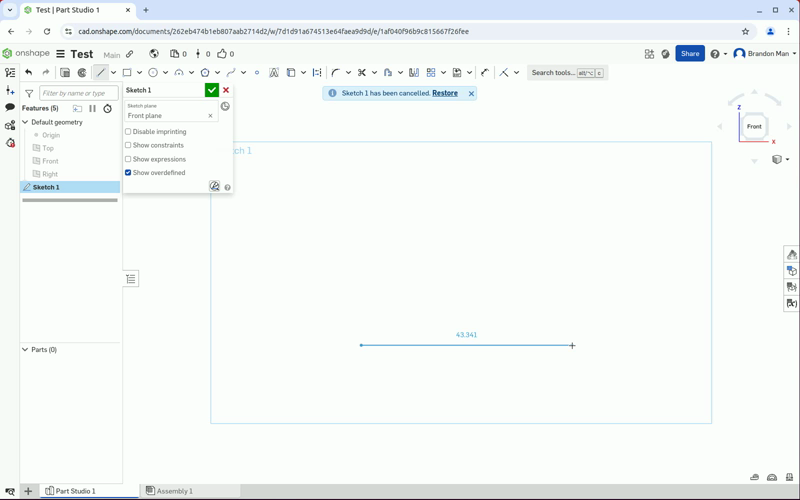
key_down(shift)
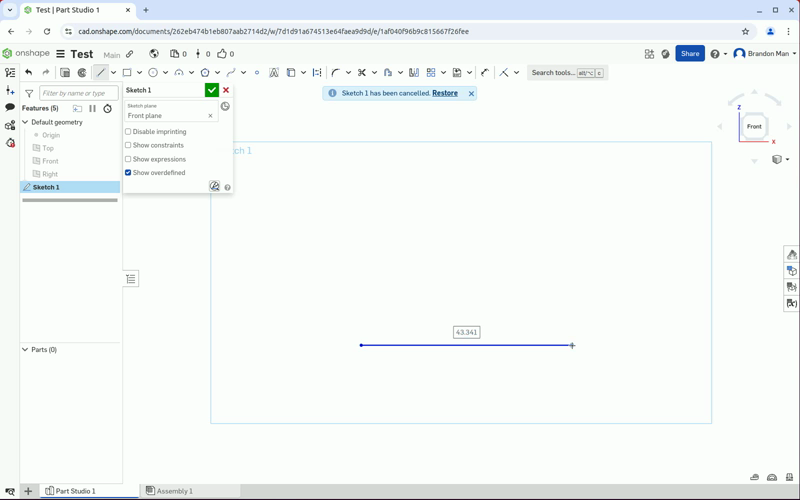
mouse_move(572, 220)
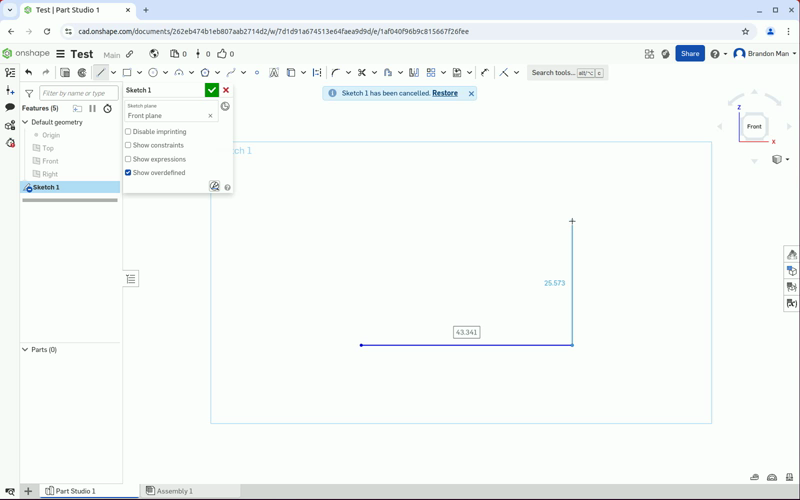
click(572, 220)
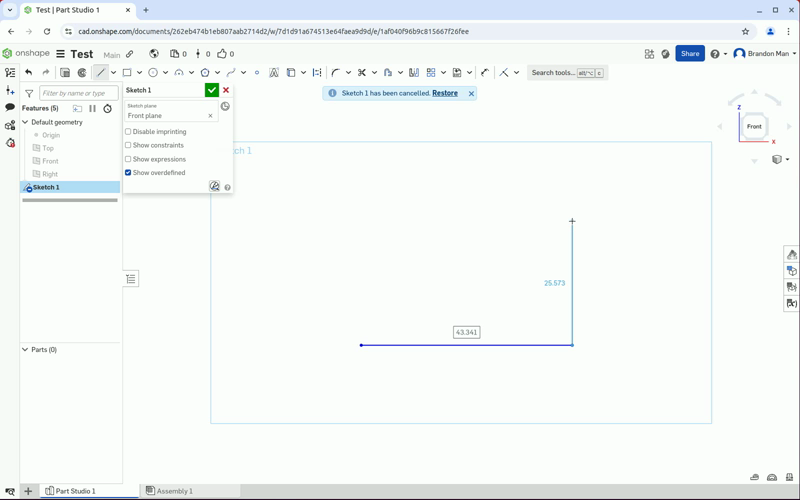
key_up(shift)
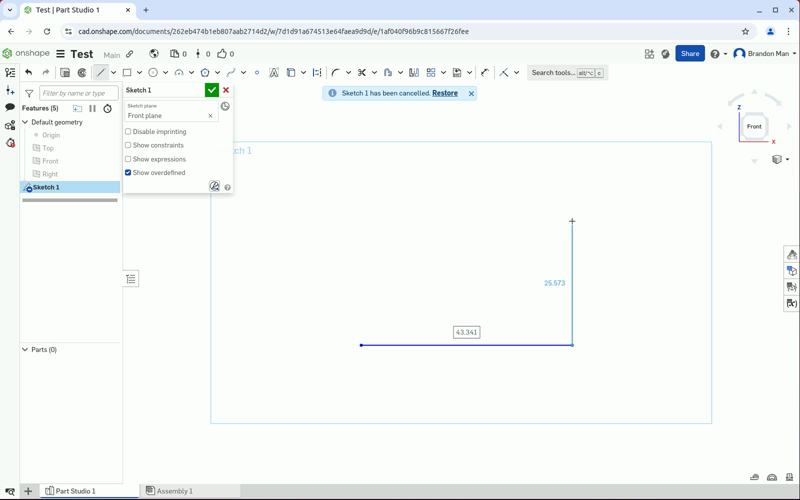
key_down(shift)
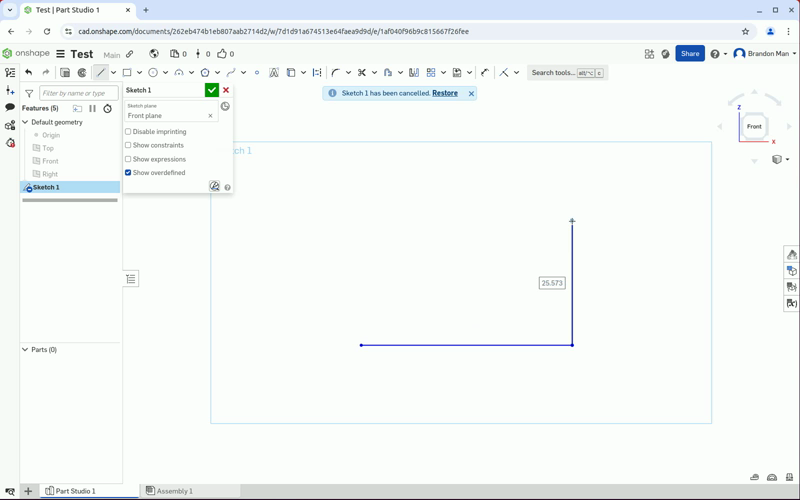
mouse_move(361, 220)
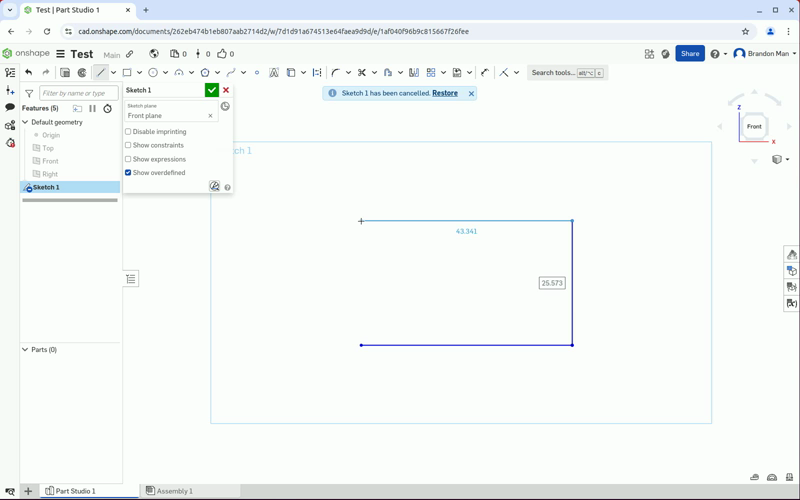
click(361, 220)
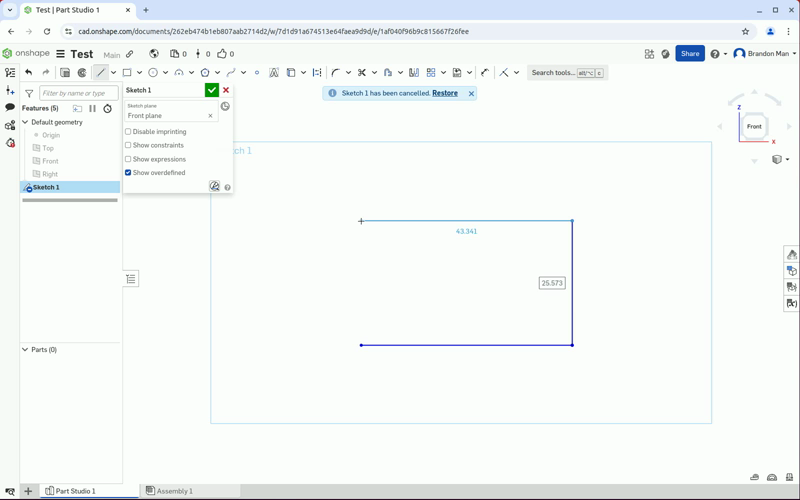
key_up(shift)
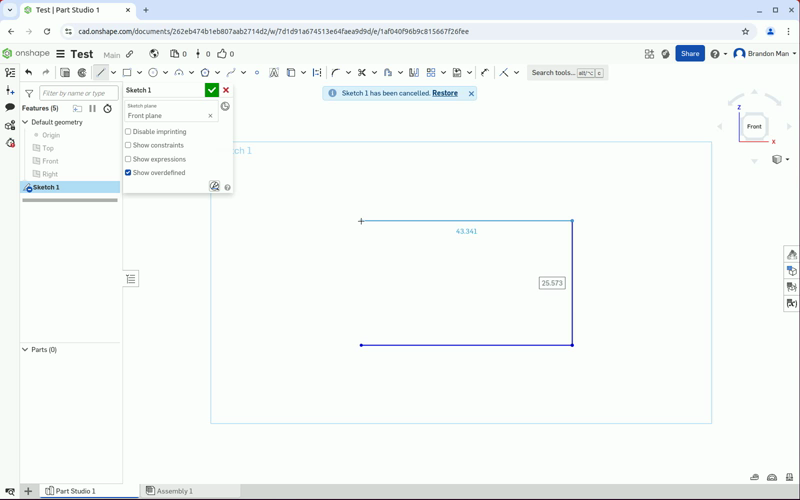
key_down(shift)
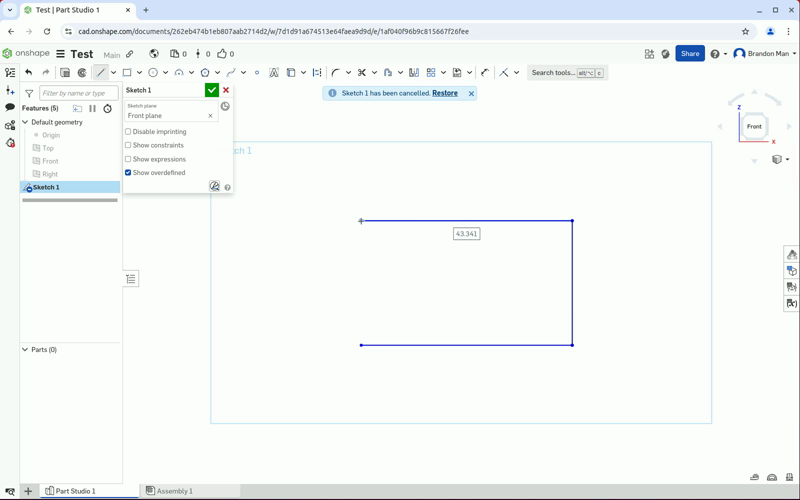
mouse_move(361, 345)
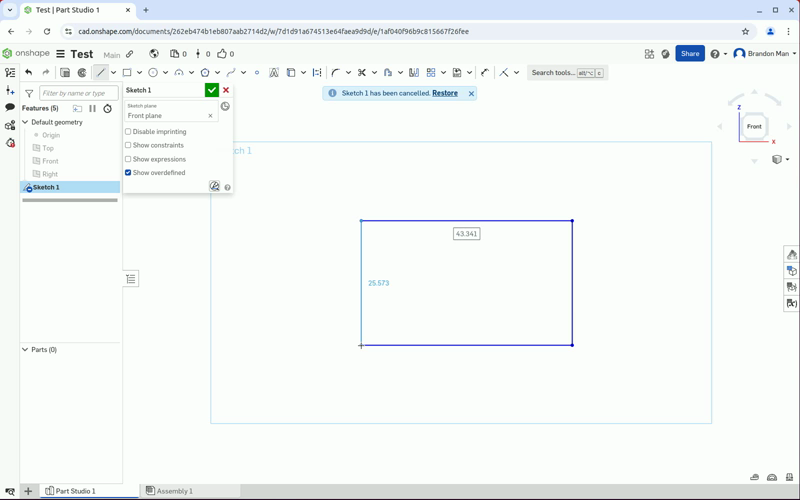
key_up(shift)
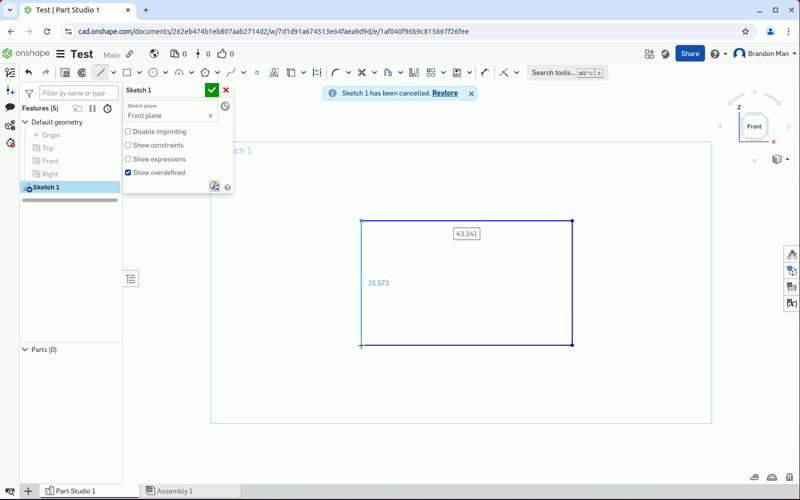
click(361, 345)
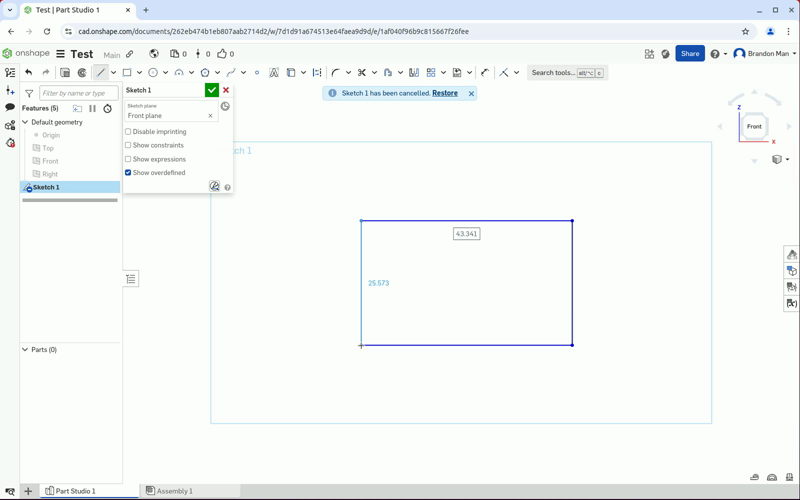
key(esc)
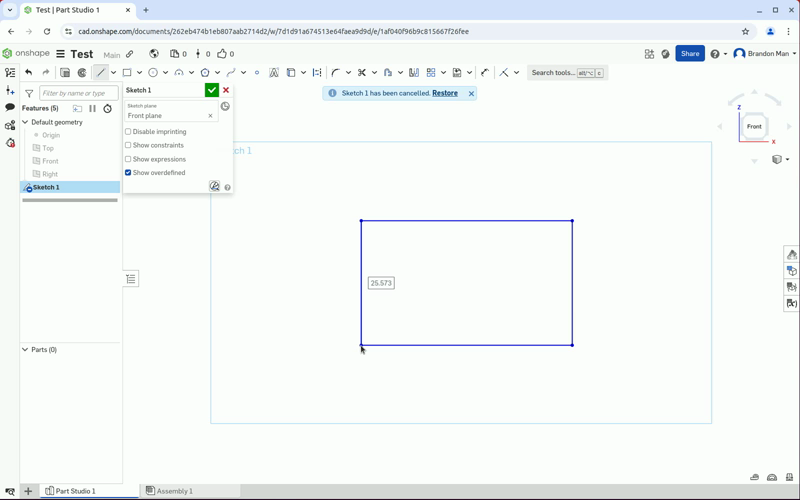
mouse_move(544, 250)
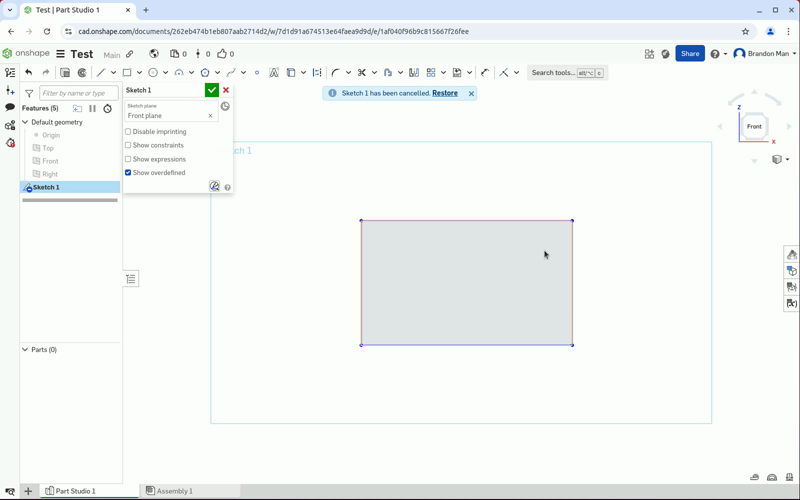
click(544, 250)
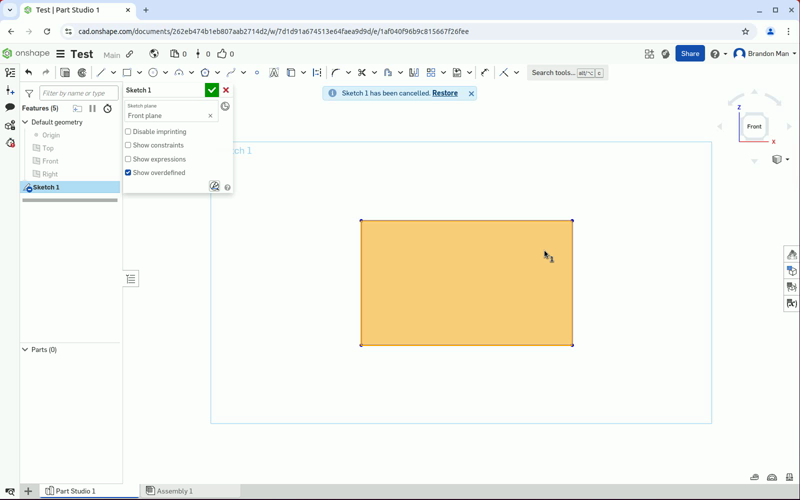
mouse_move(73, 352)
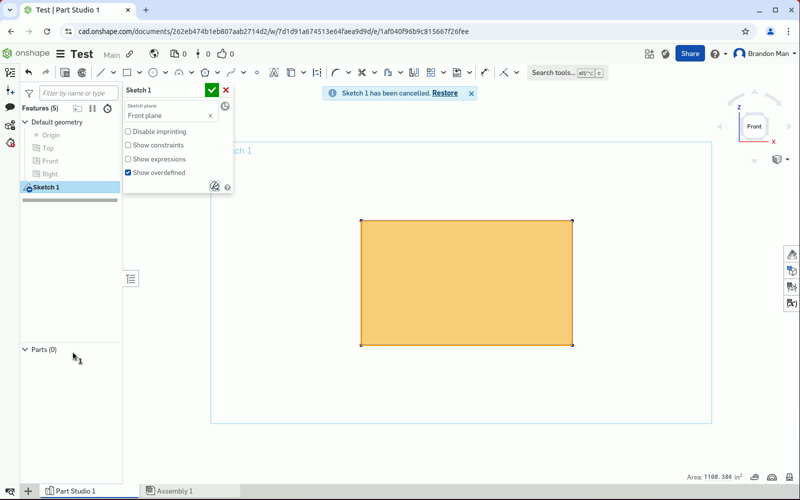
key(shift+y)
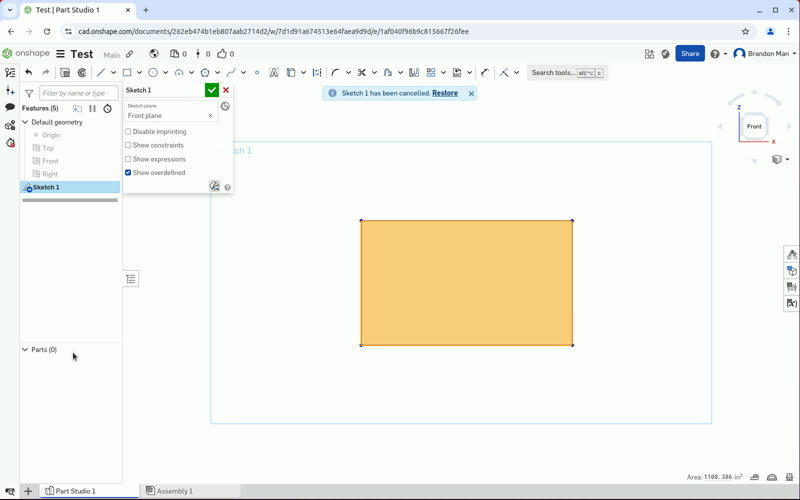
key(shift+e)
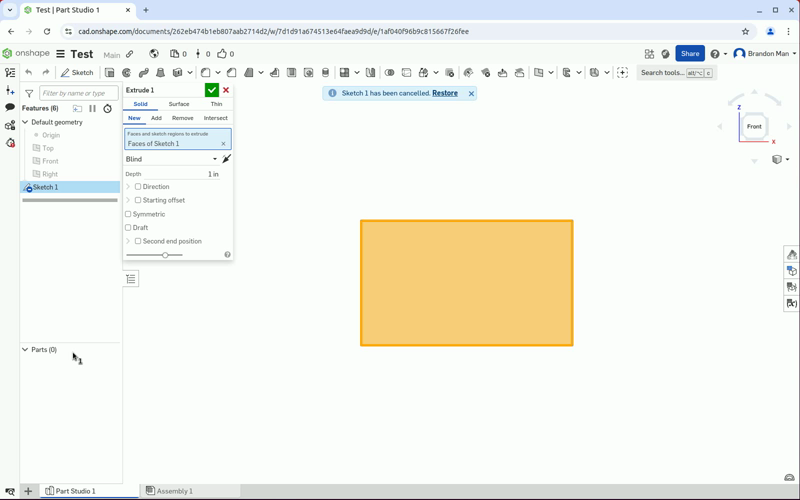
mouse_move(143, 106)
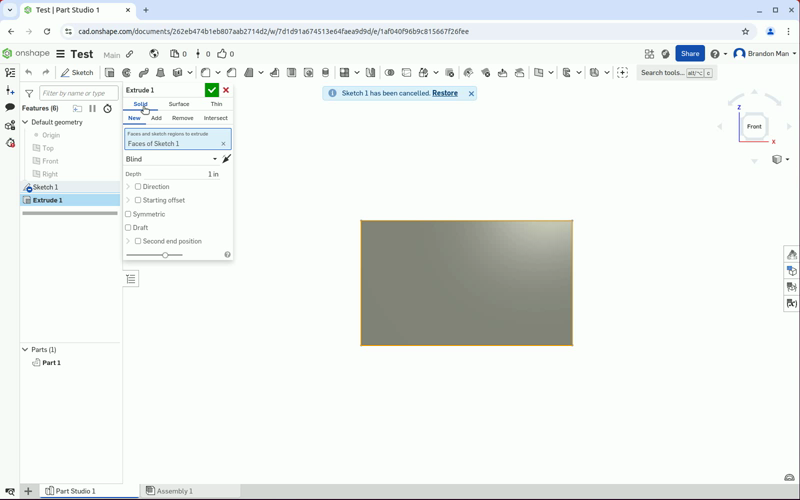
click(143, 106)
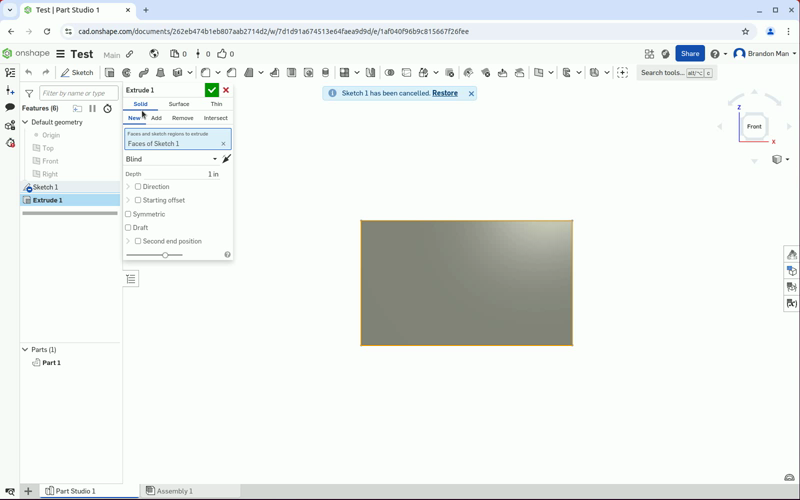
mouse_move(137, 120)
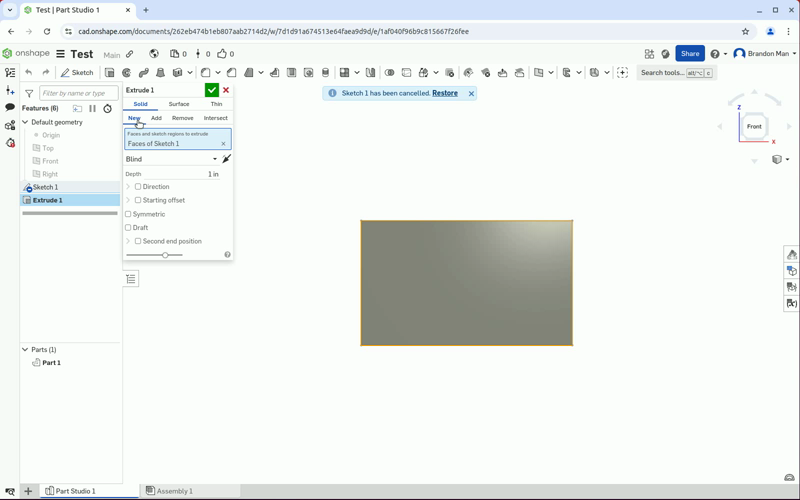
click(137, 120)
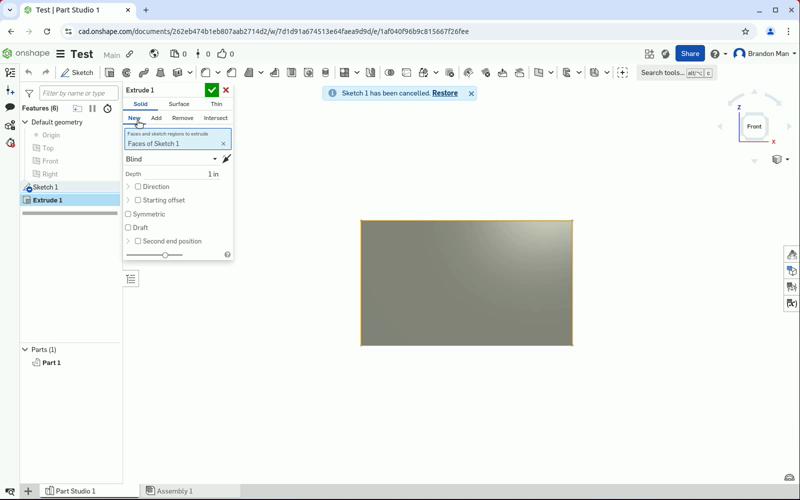
key(tab, 4)
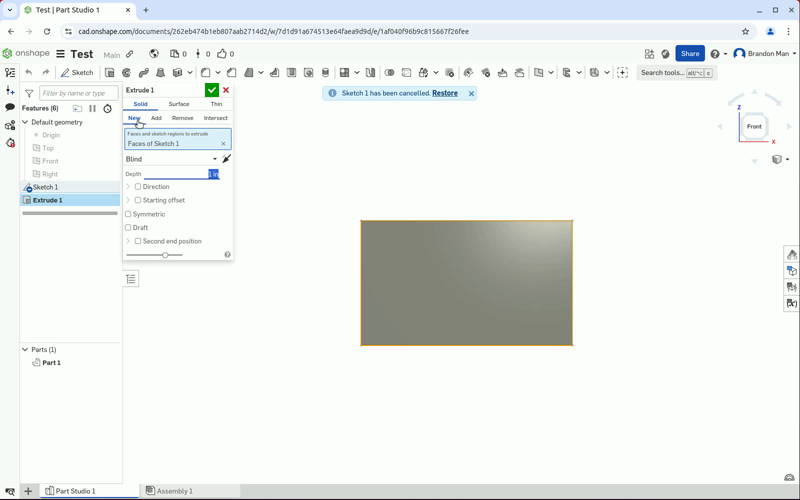
text(1.204)
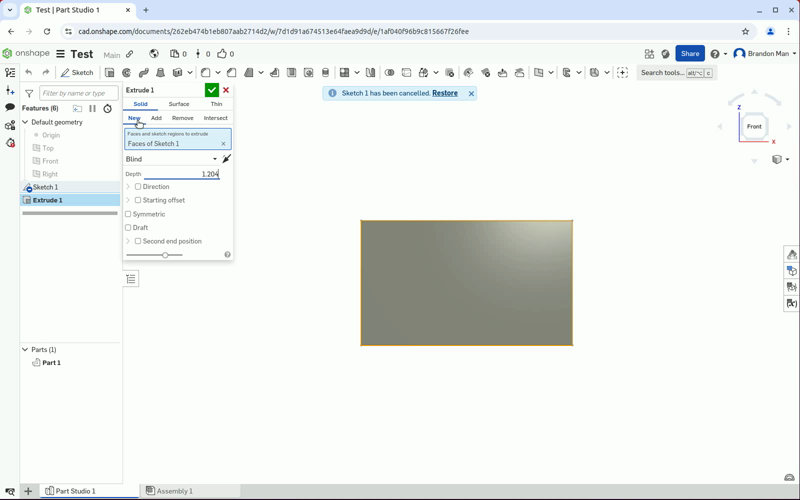
key(enter)
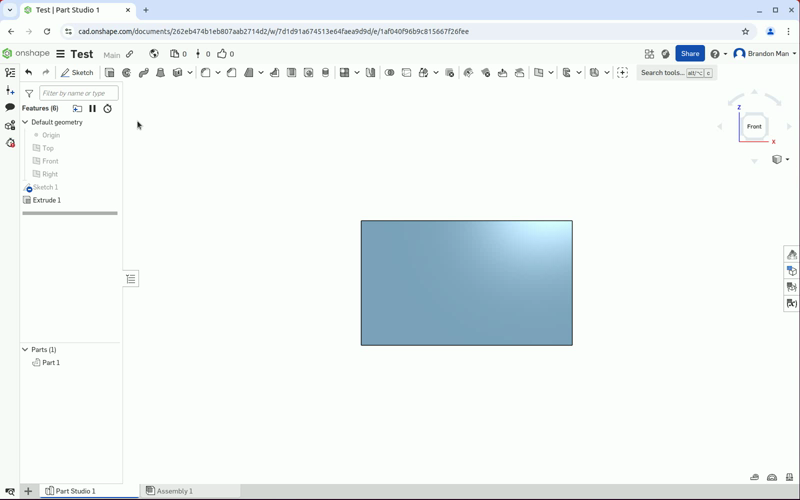
key(shift+h)
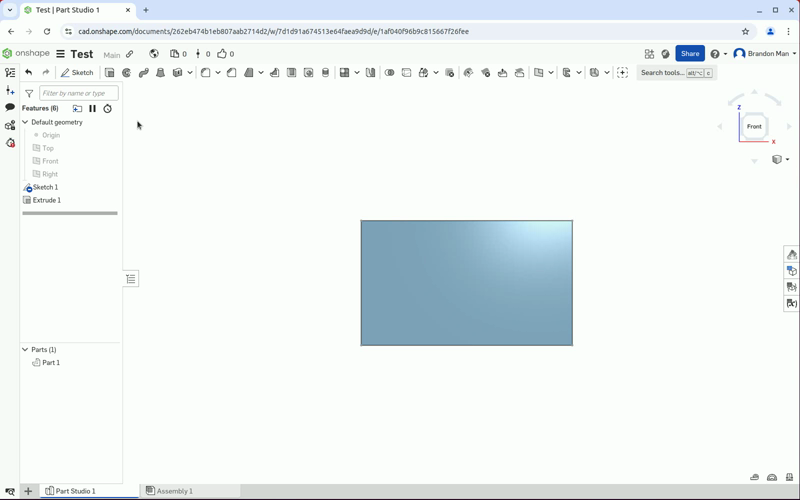
key(shift+h)
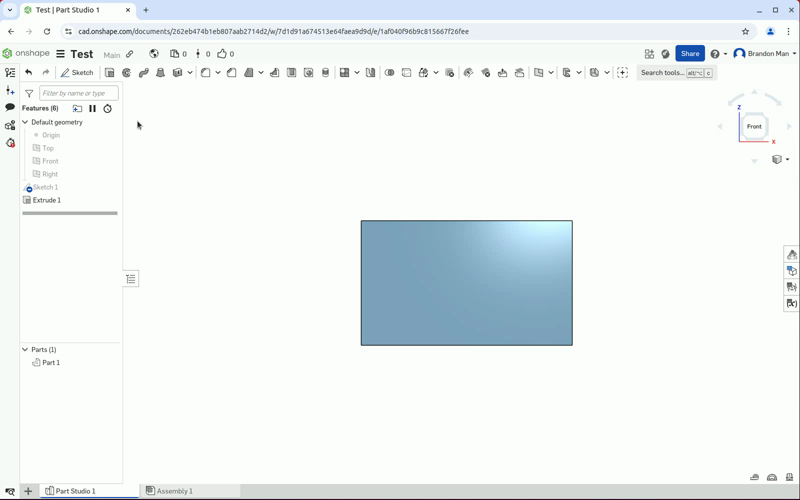
mouse_move(73, 189)
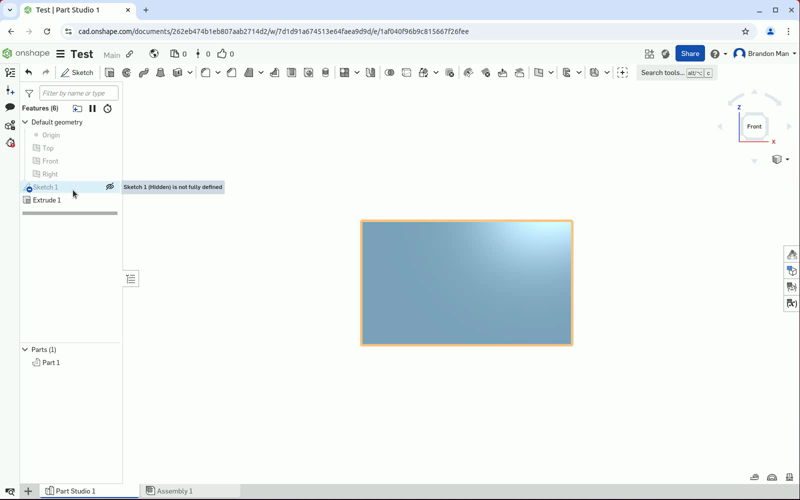
click(73, 189)
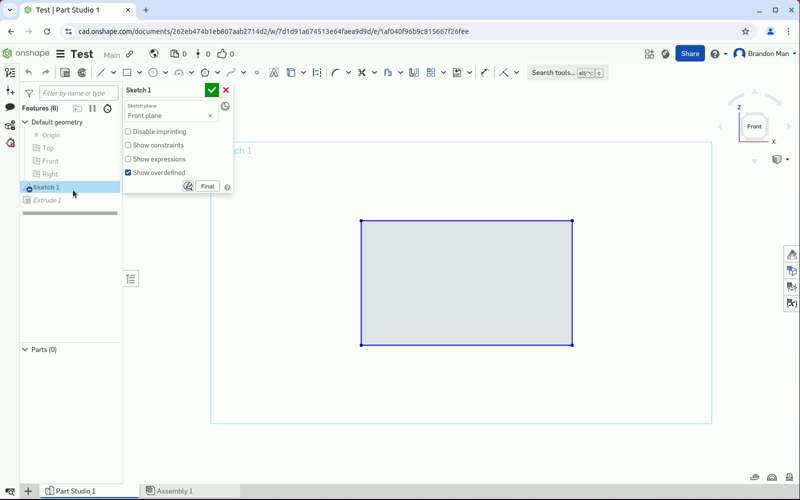
mouse_move(229, 92)
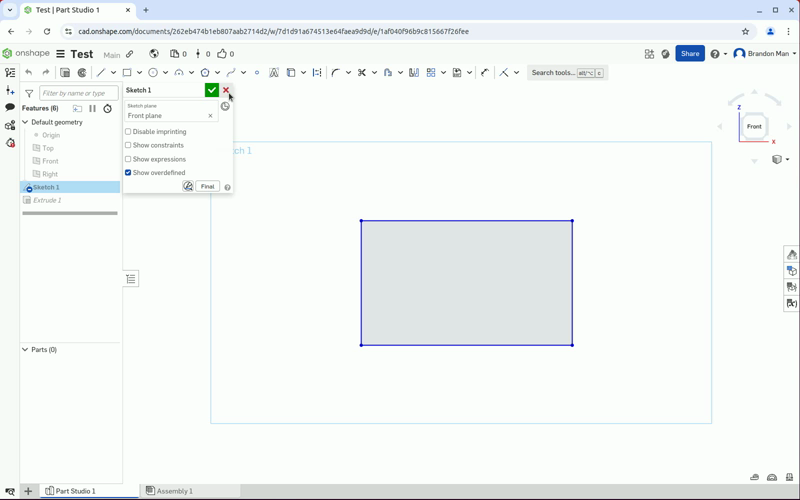
click(229, 92)
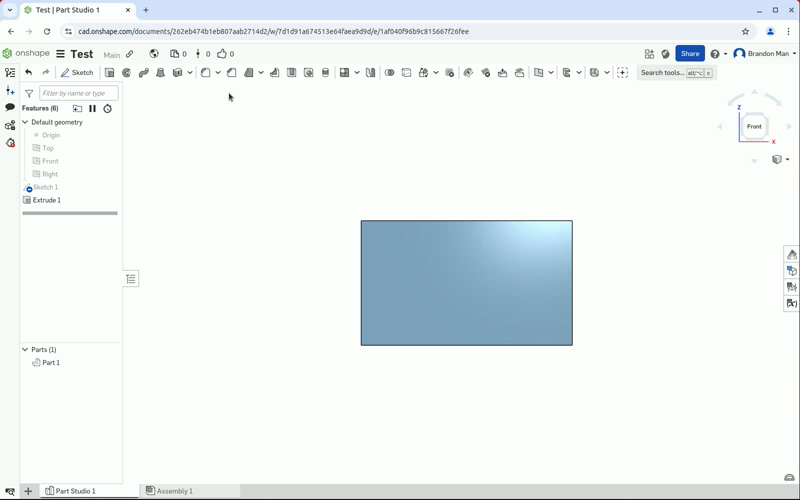
mouse_move(73, 352)
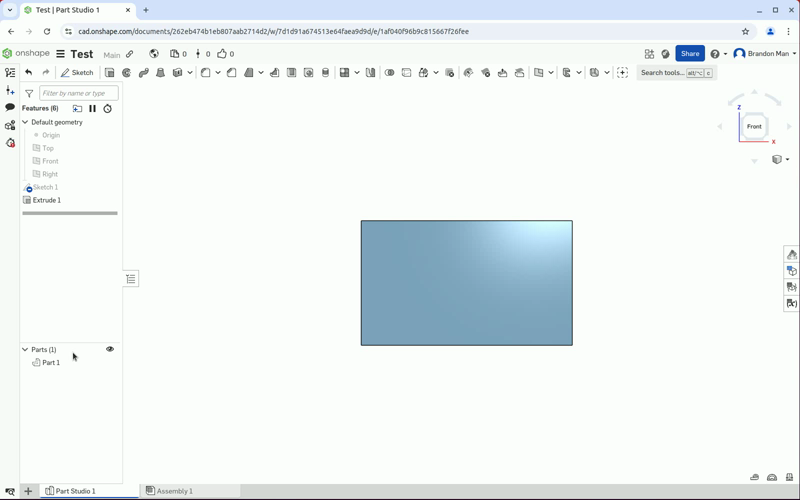
key(y)
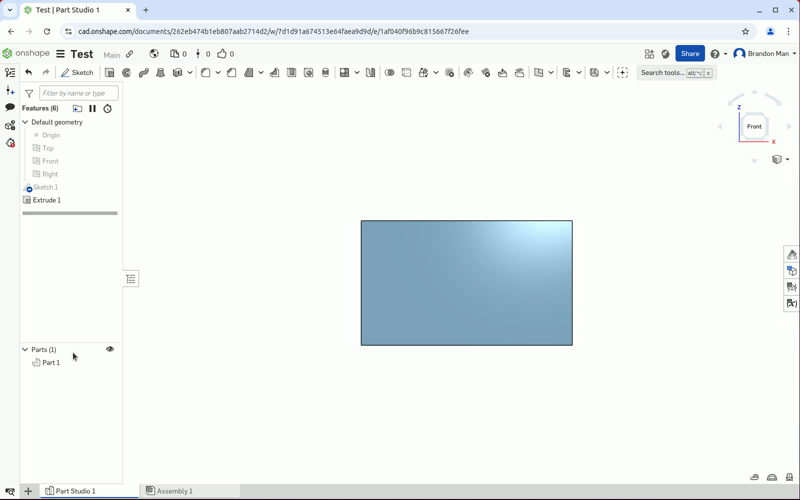
key(shift+p)
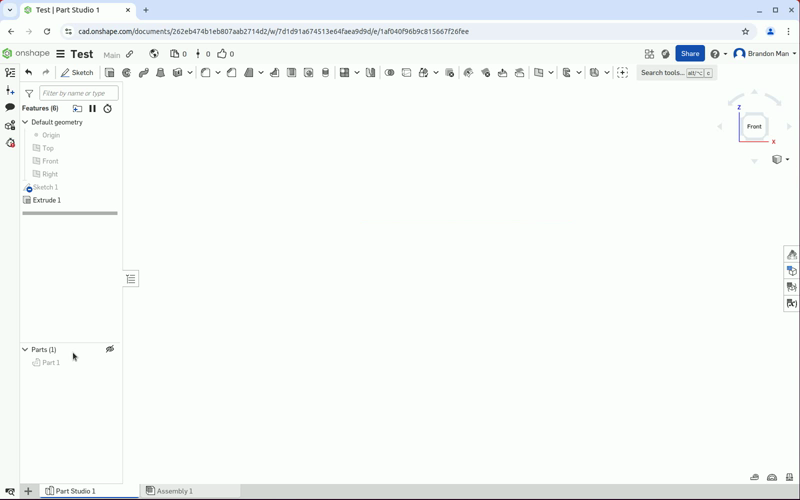
key(space)
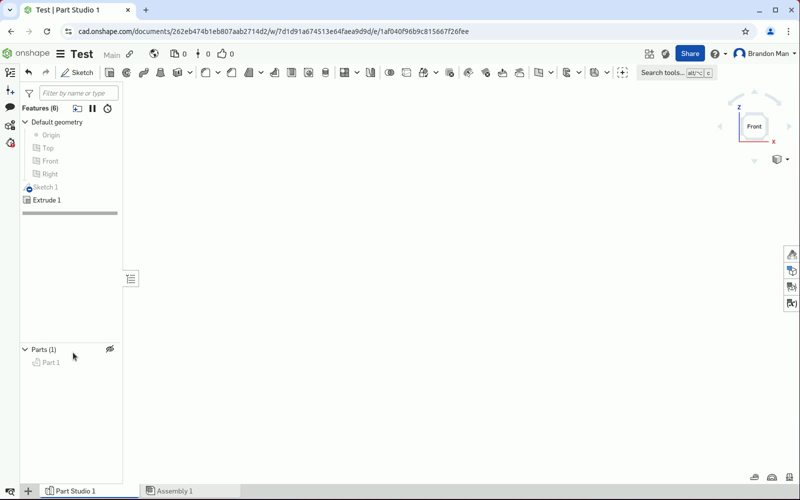
key_down(shift)
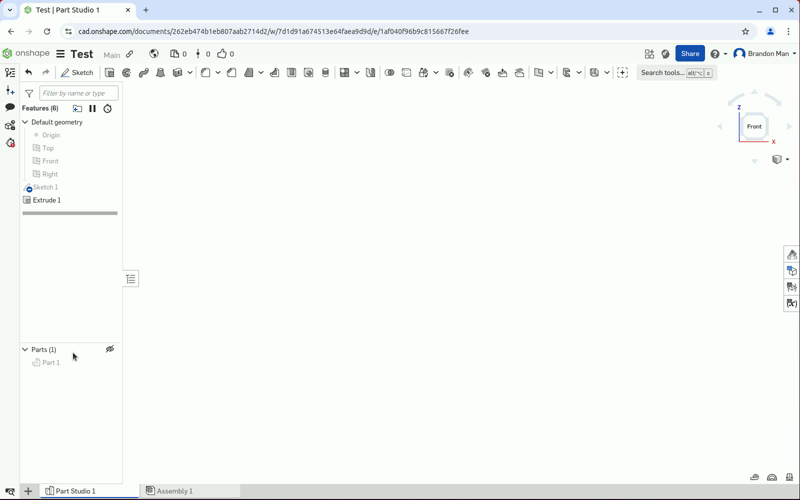
key(down)
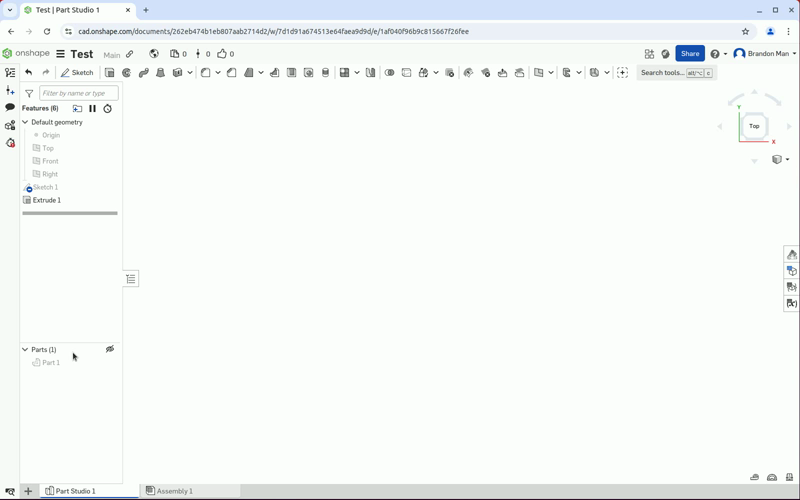
key_up(shift)
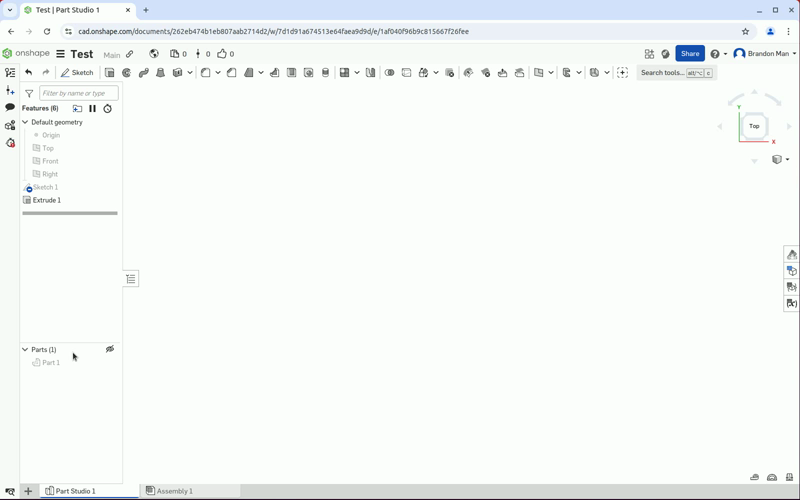
mouse_move(73, 352)
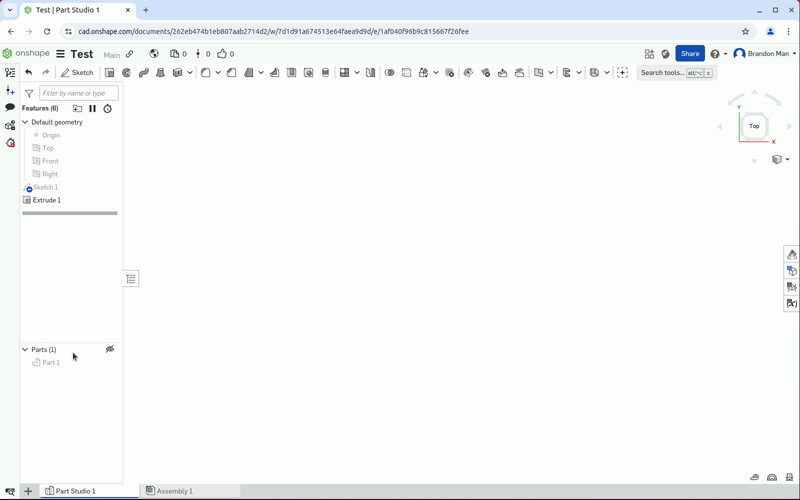
key(shift+y)
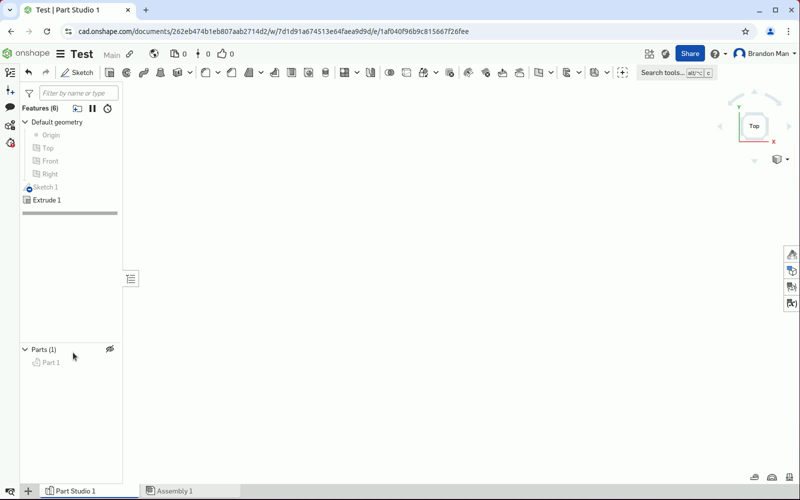
key(shift+s)
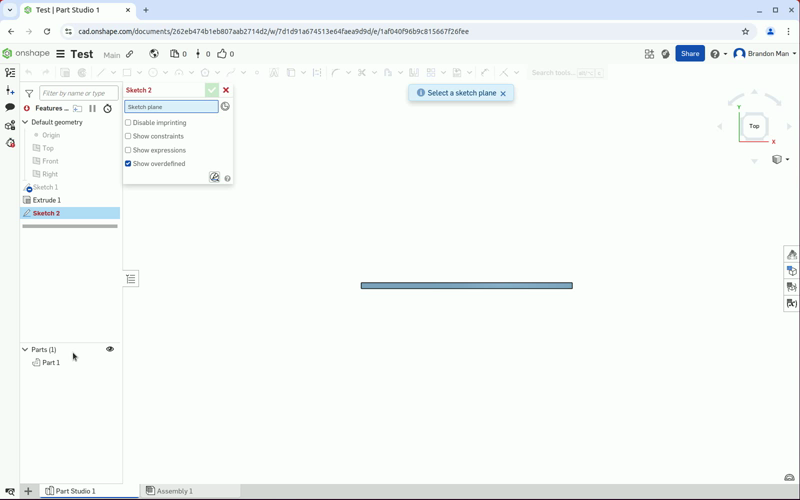
mouse_move(73, 150)
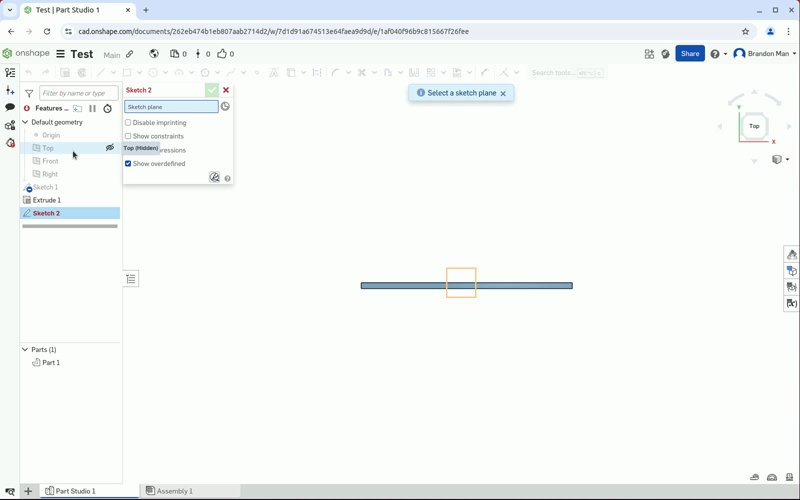
click(73, 150)
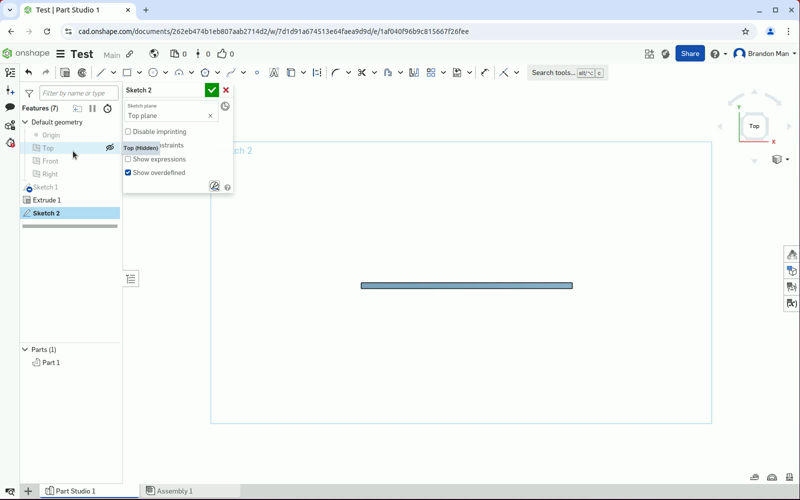
mouse_move(73, 352)
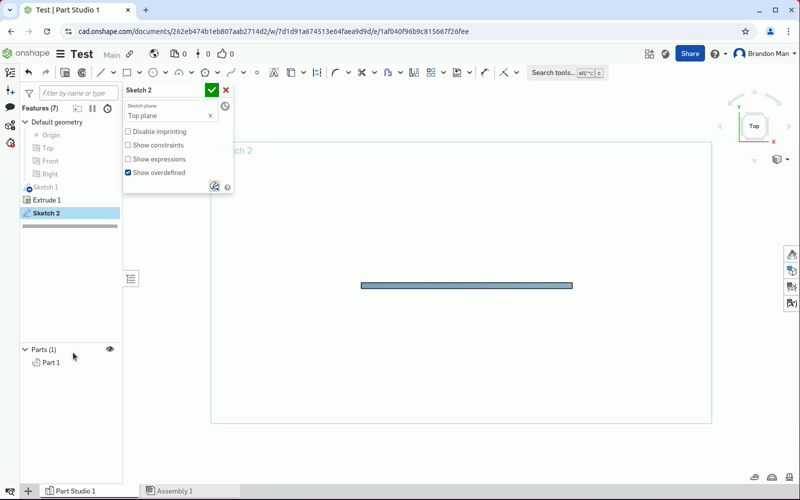
key(y)
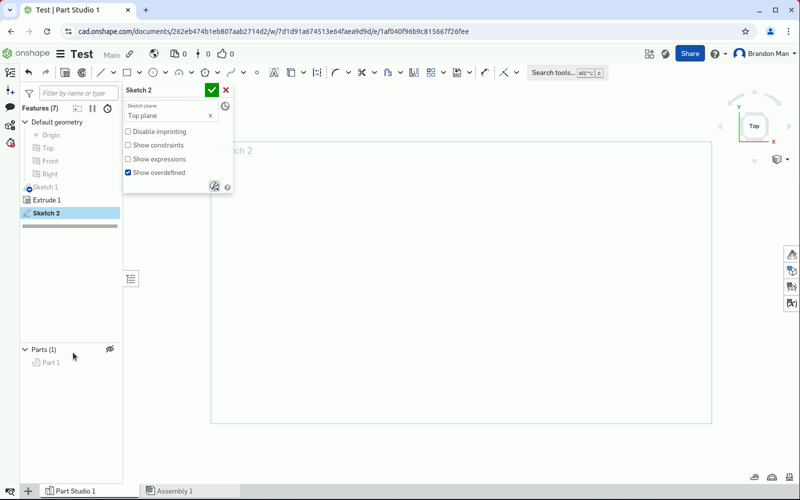
key(l)
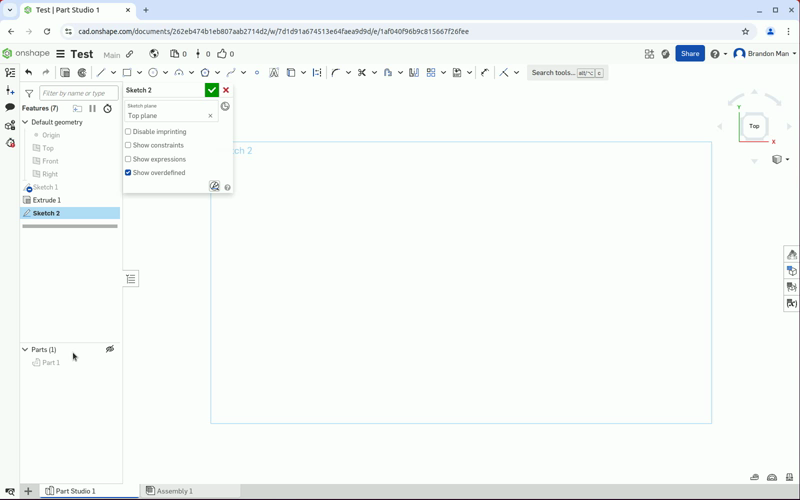
key_down(shift)
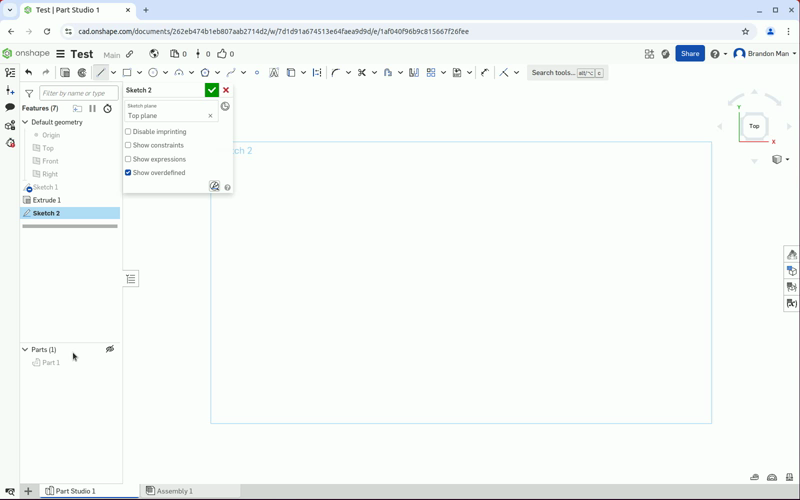
mouse_move(433, 292)
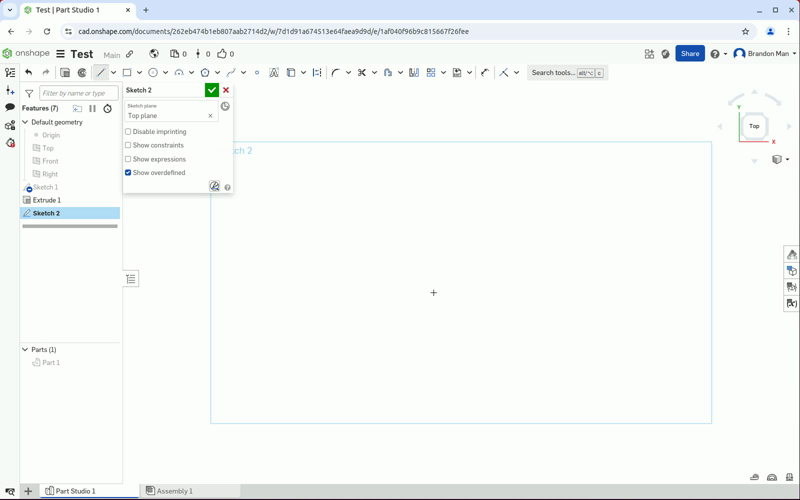
click(433, 292)
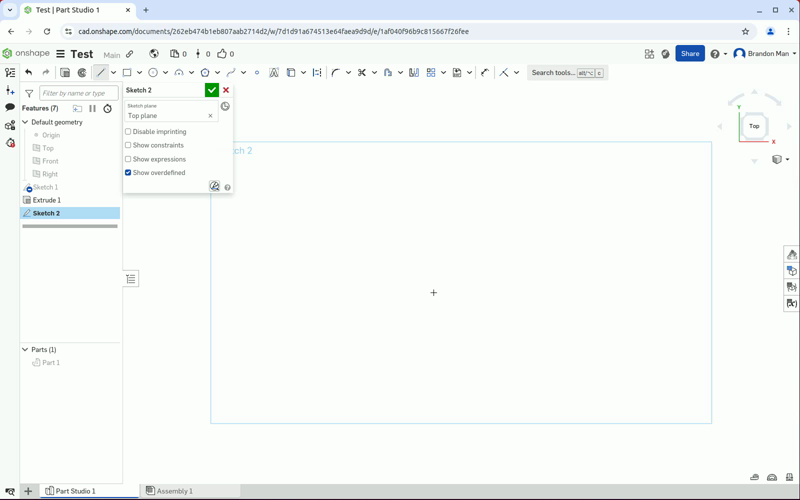
key_up(shift)
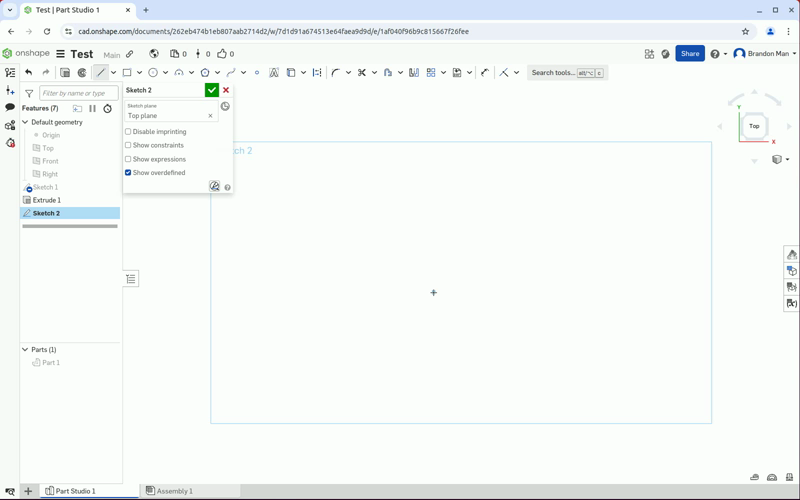
key_down(shift)
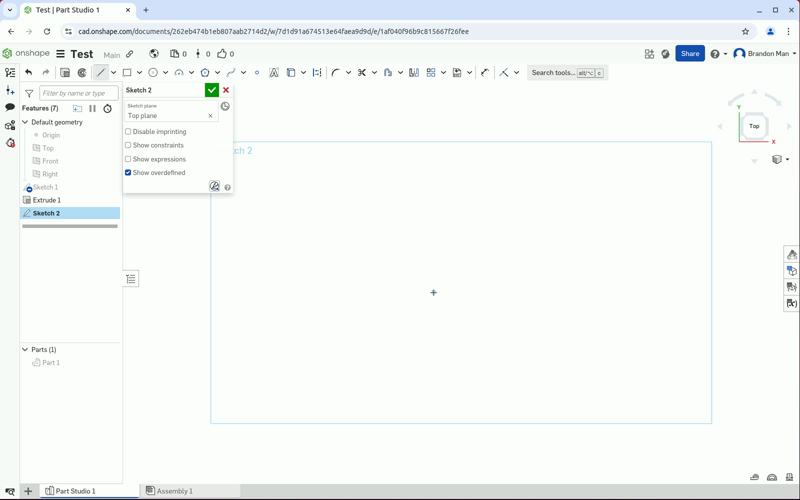
mouse_move(501, 292)
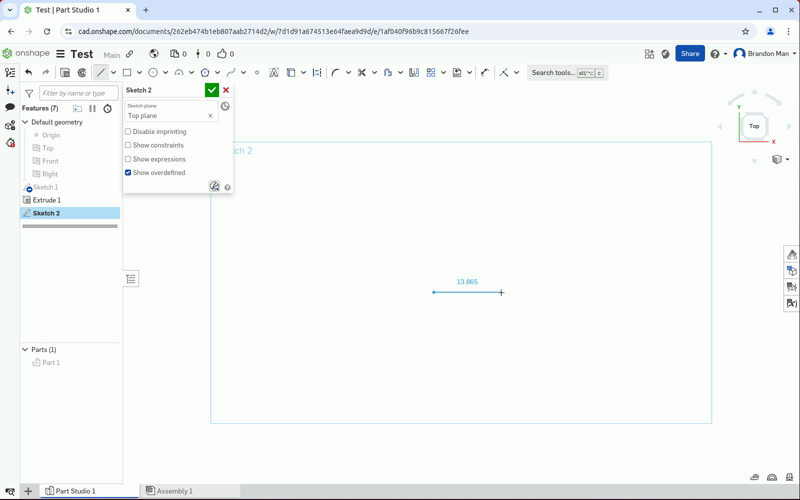
click(501, 292)
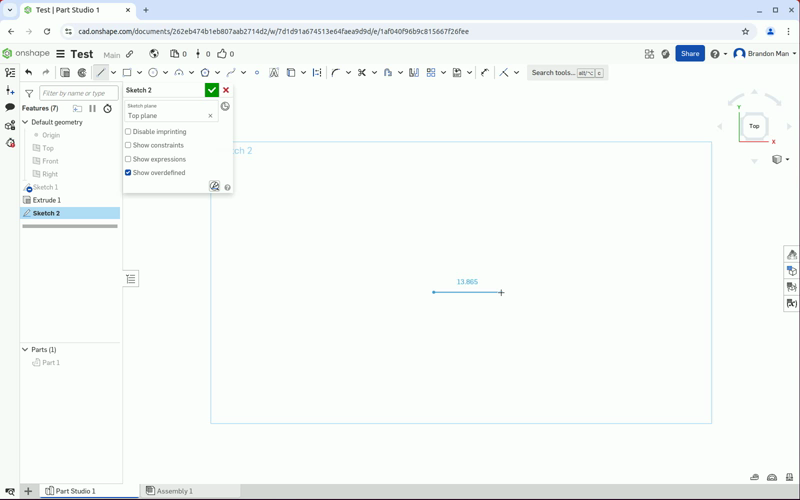
key_up(shift)
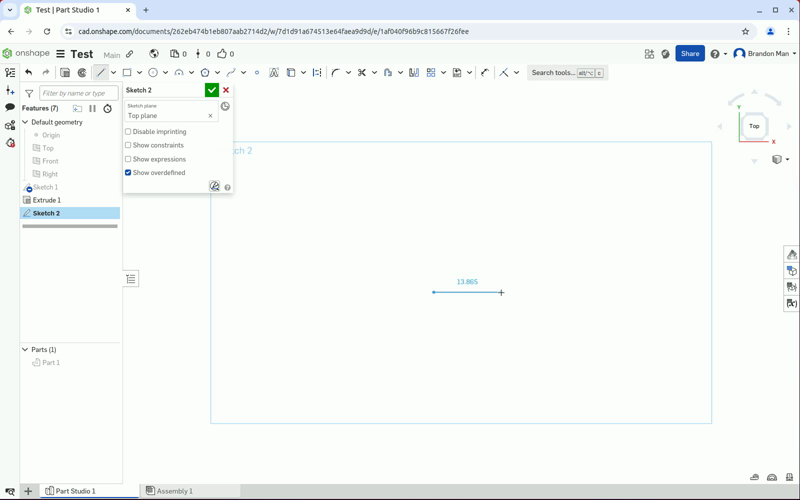
key_down(shift)
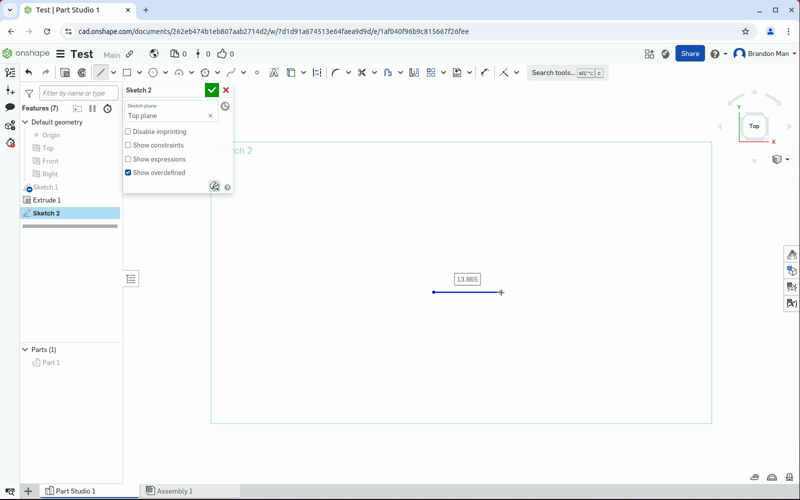
mouse_move(531, 292)
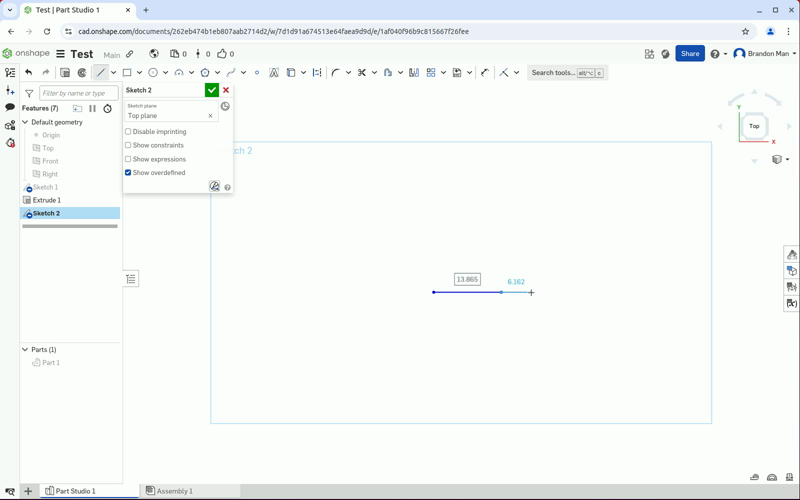
mouse_move(501, 288)
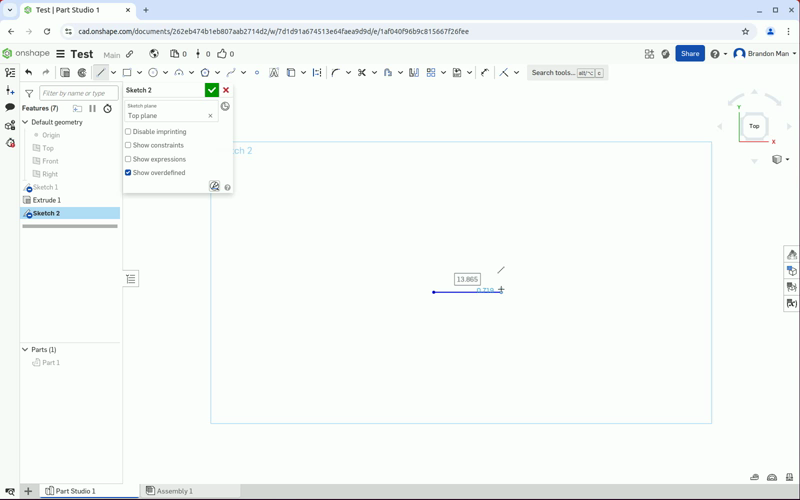
scroll(6)
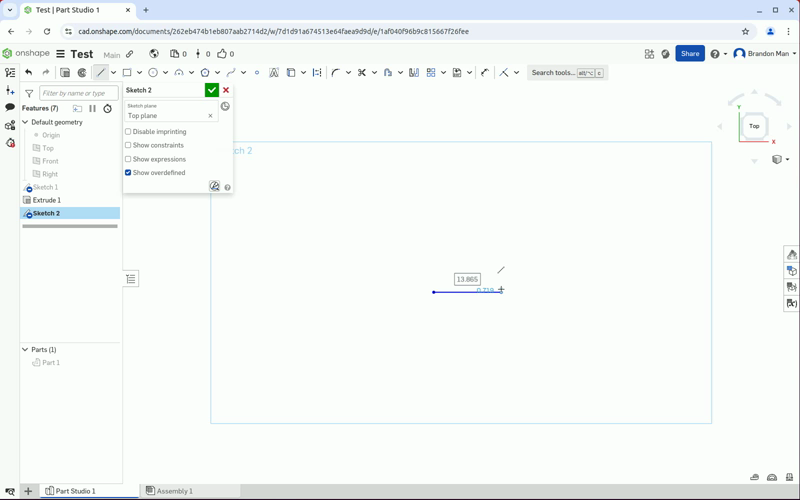
scroll(6)
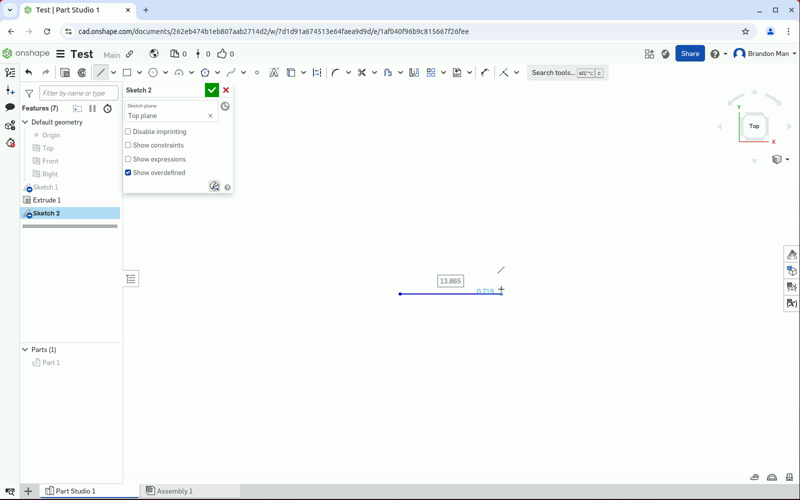
scroll(6)
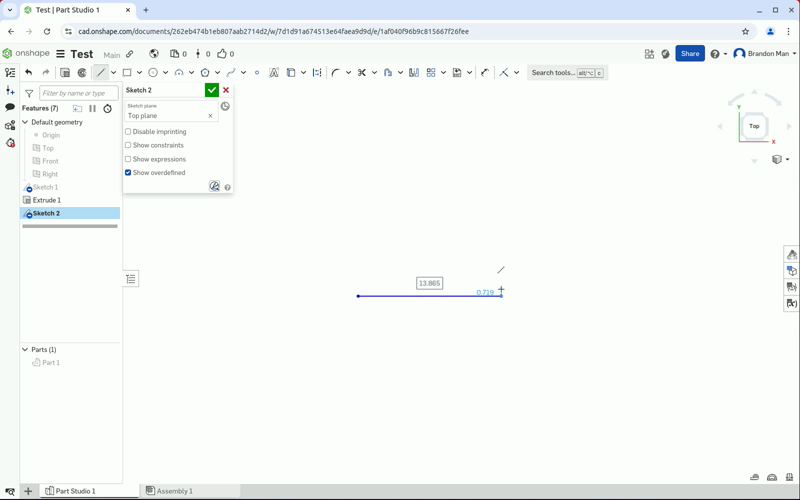
scroll(6)
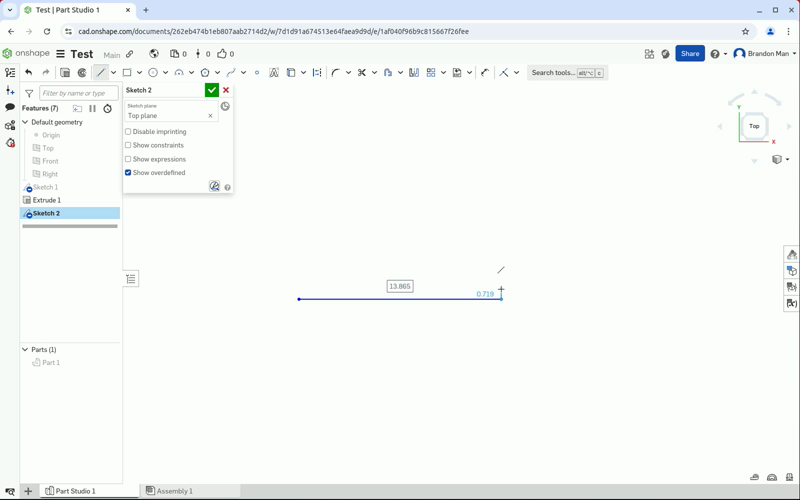
scroll(6)
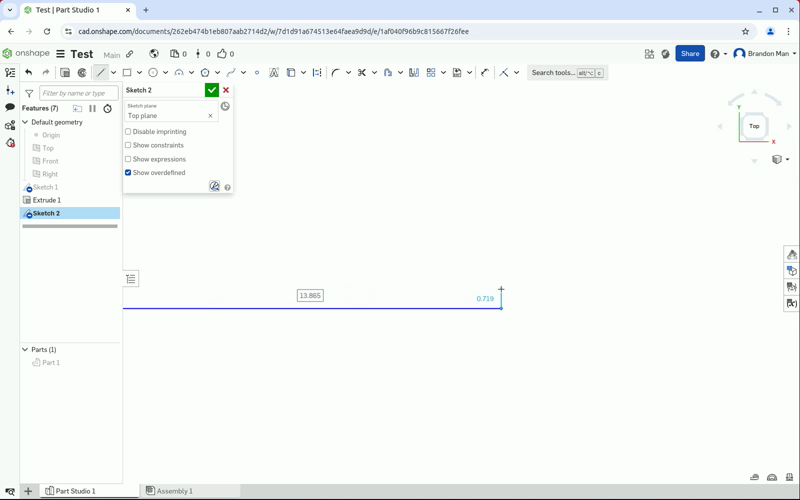
scroll(6)
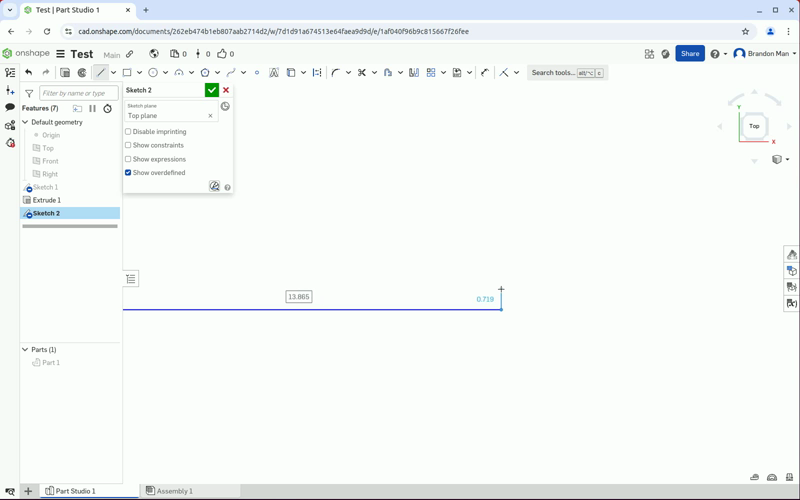
scroll(6)
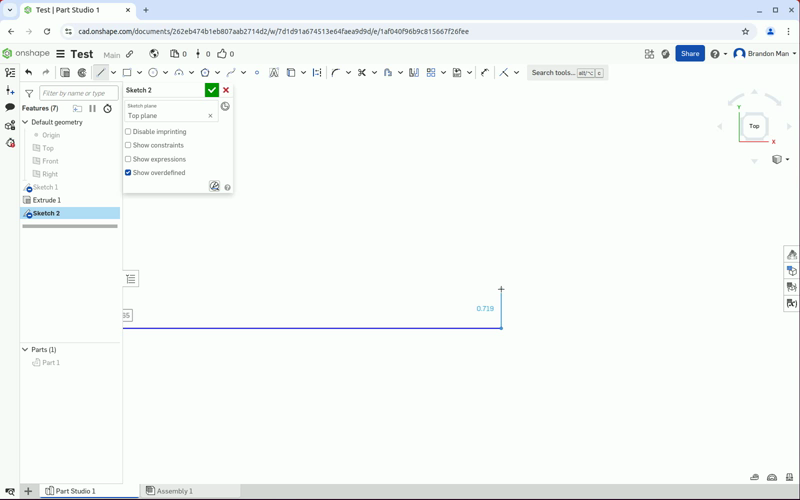
click(501, 288)
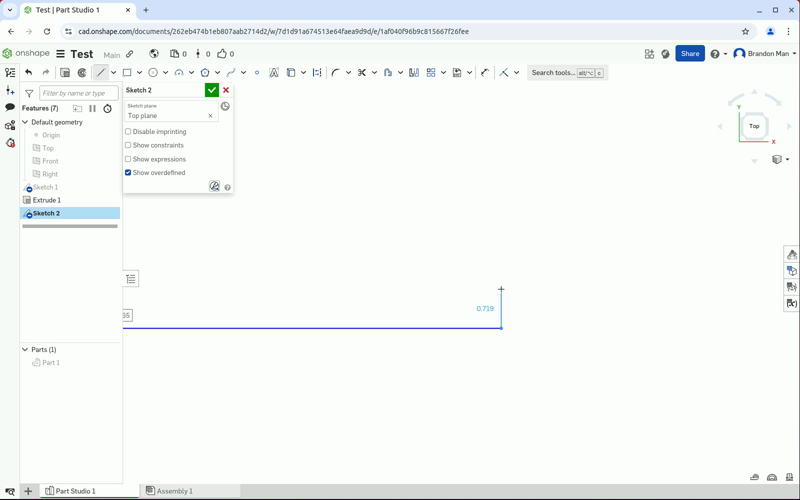
scroll(-6)
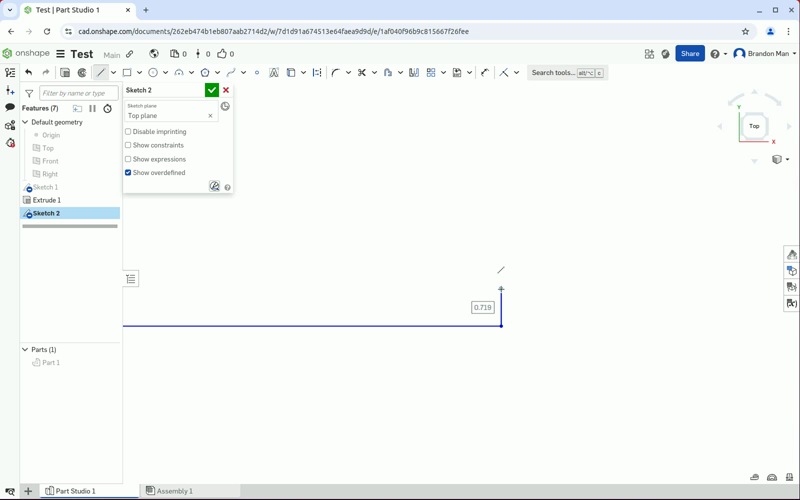
scroll(-6)
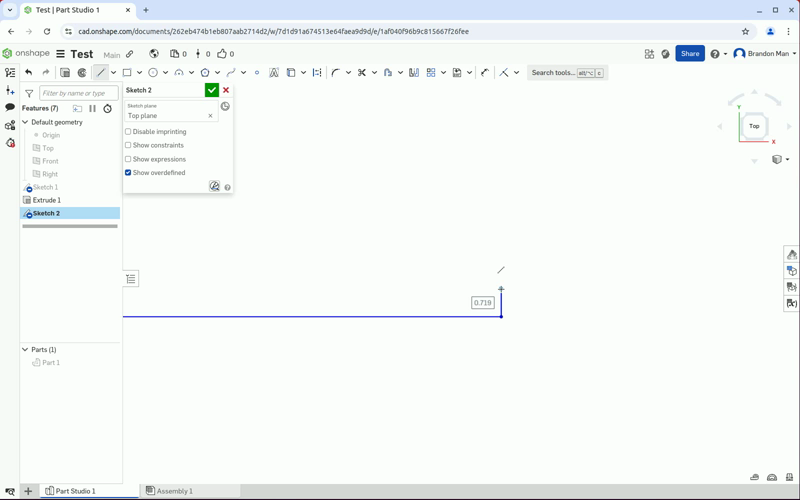
scroll(-6)
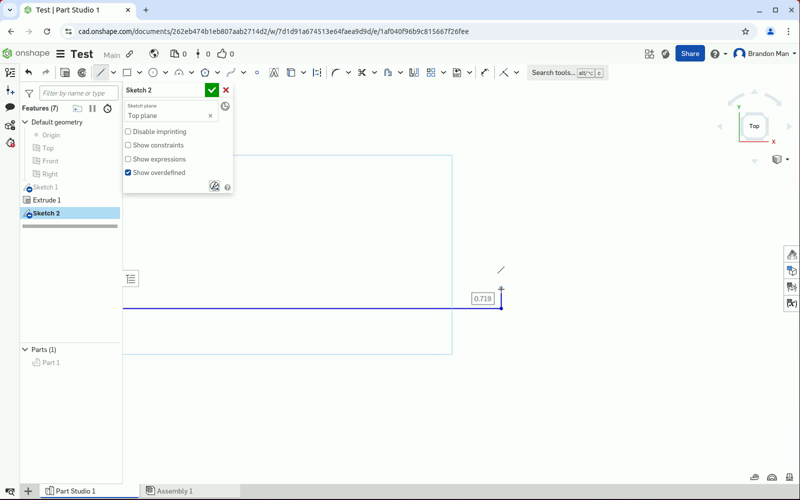
scroll(-6)
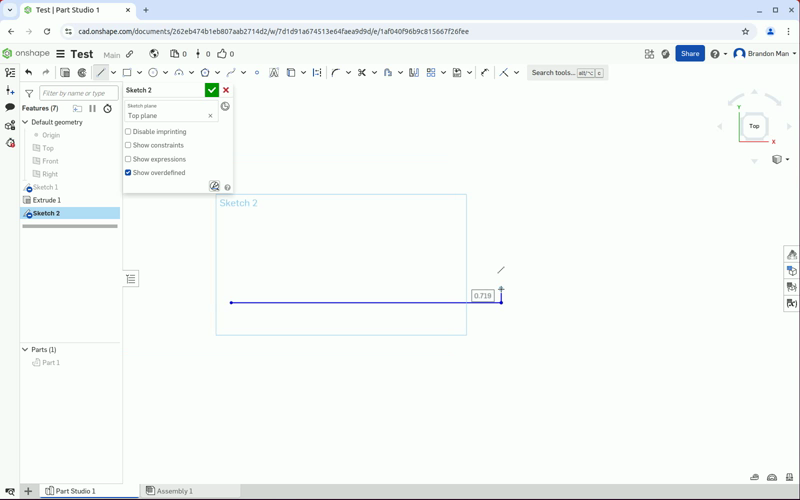
scroll(-6)
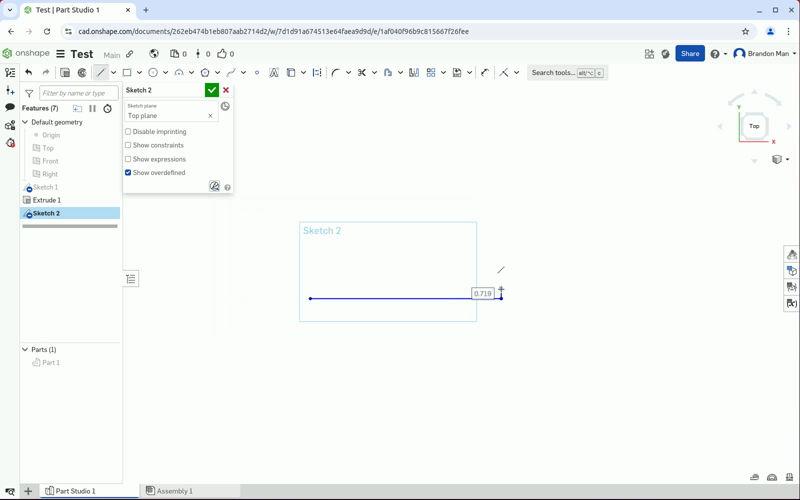
scroll(-6)
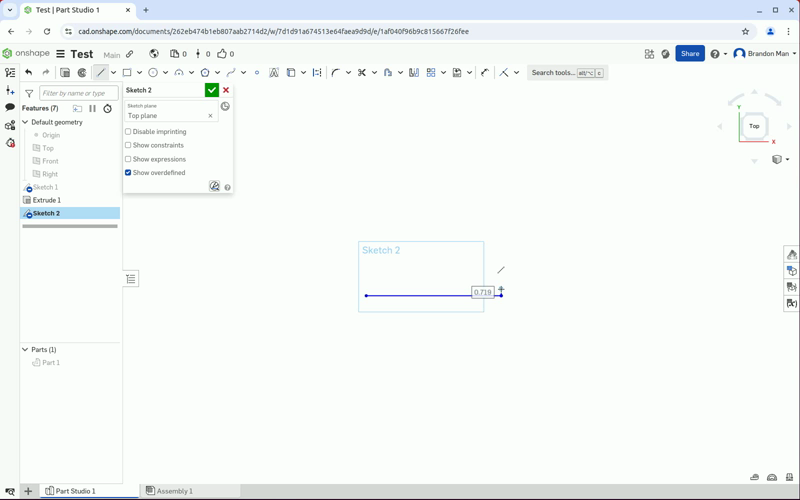
scroll(-6)
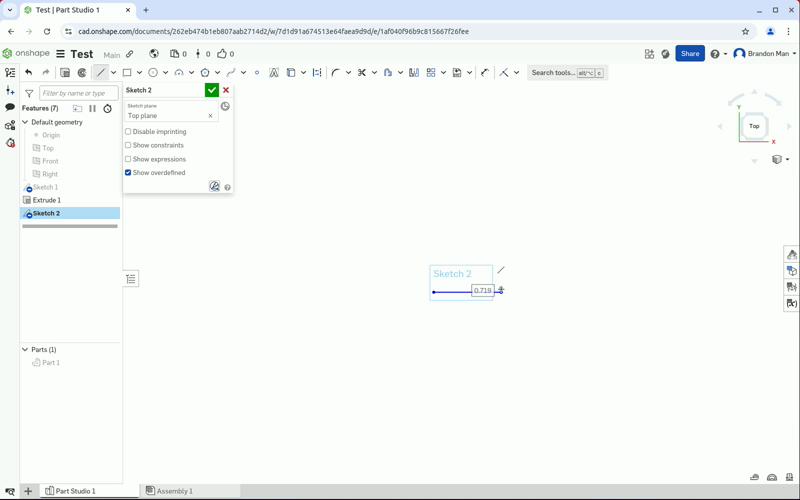
key_up(shift)
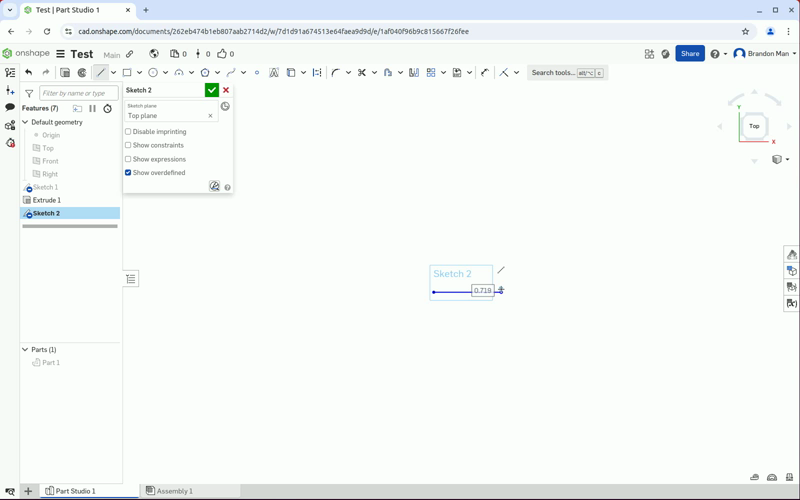
key_down(shift)
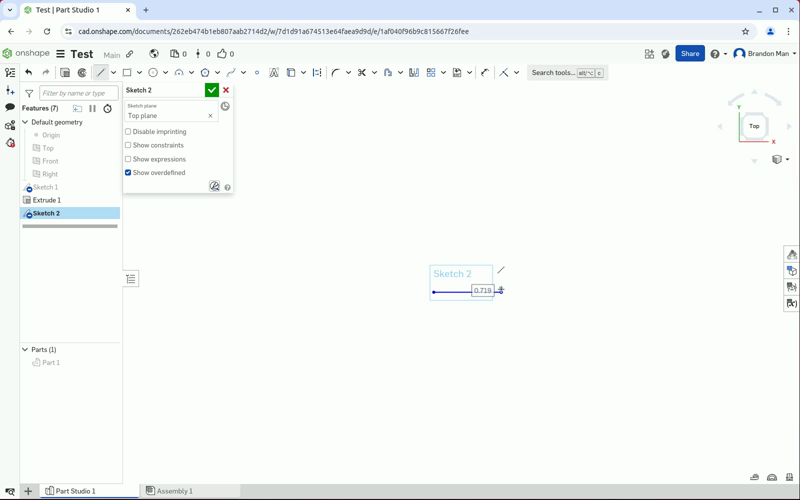
mouse_move(433, 288)
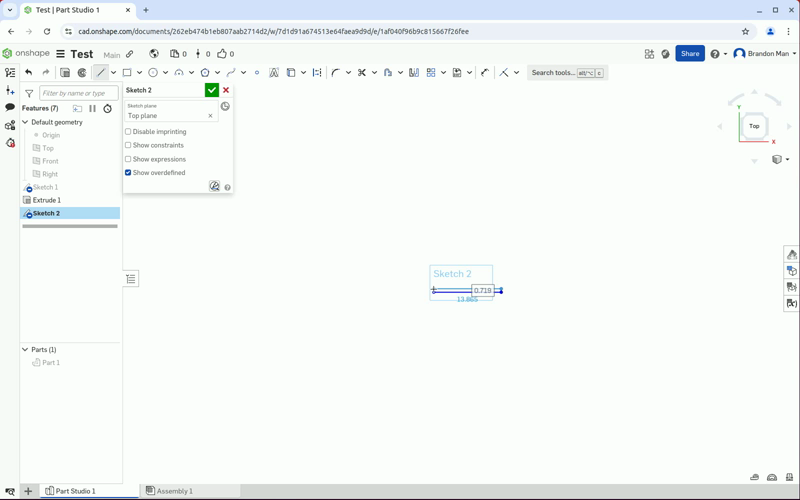
scroll(6)
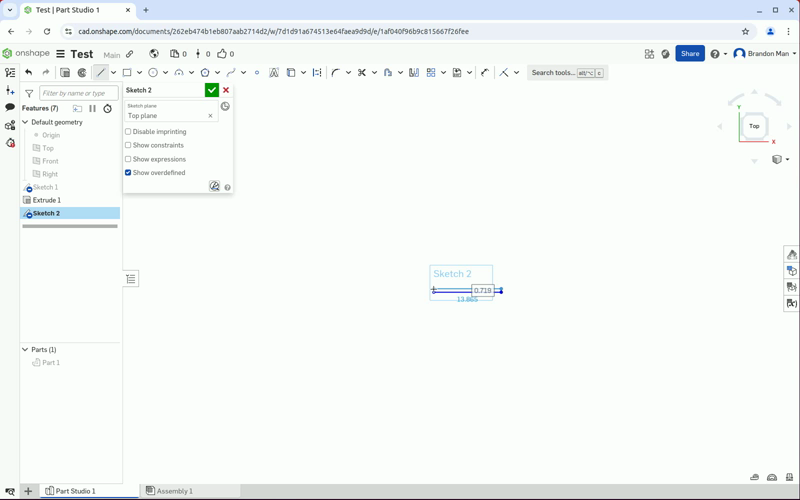
scroll(6)
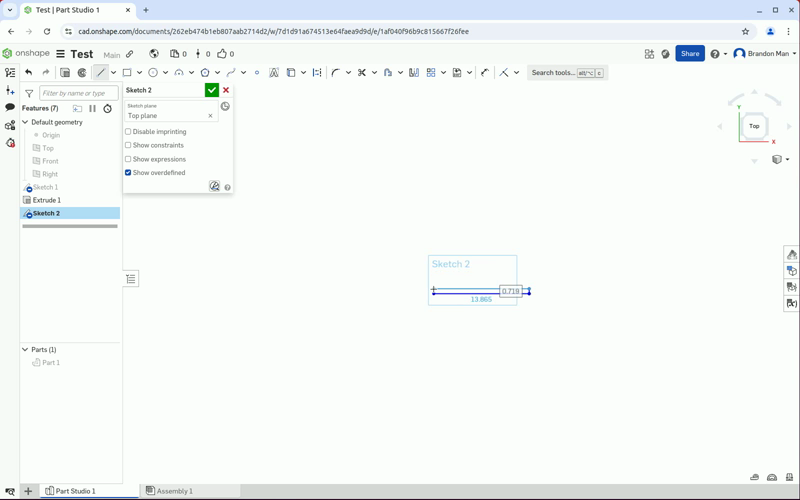
scroll(6)
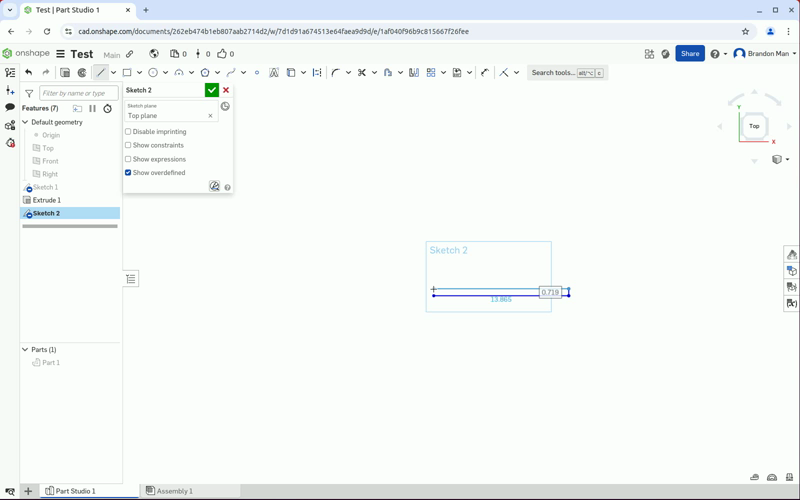
scroll(6)
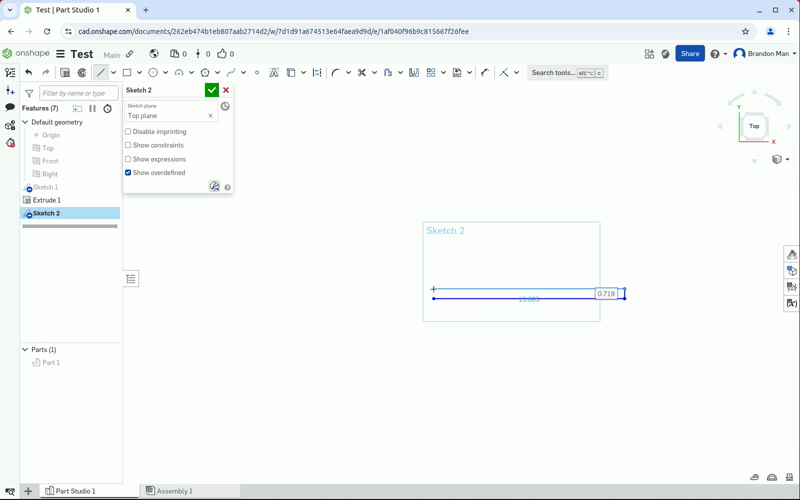
scroll(6)
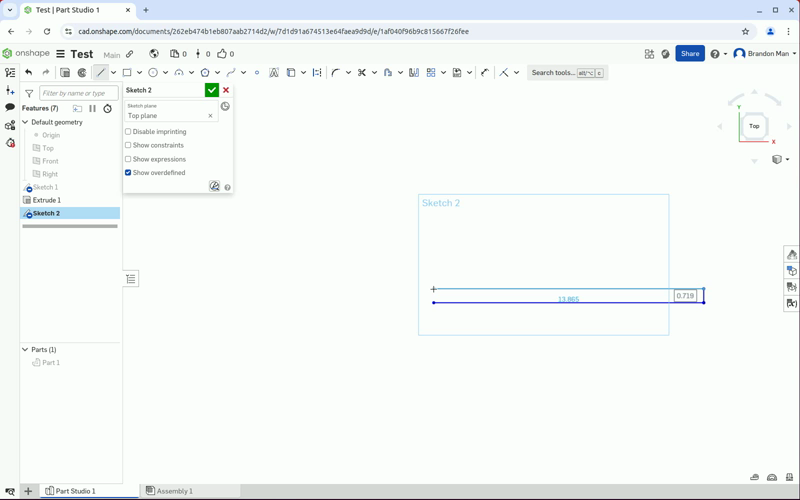
scroll(6)
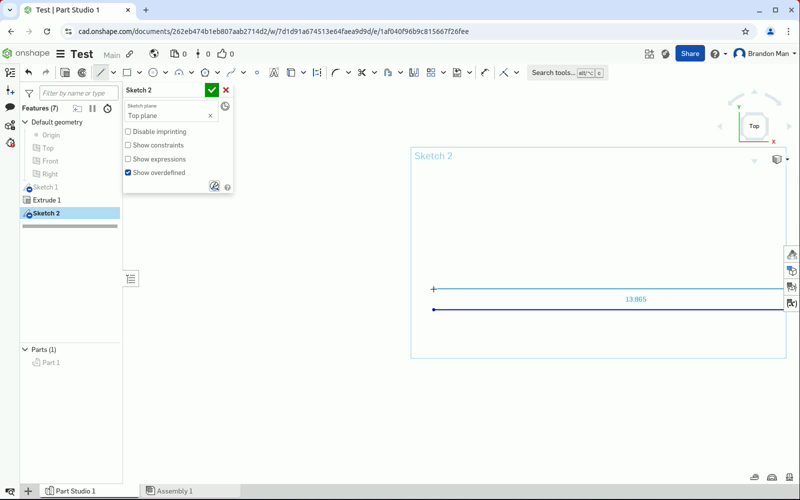
scroll(6)
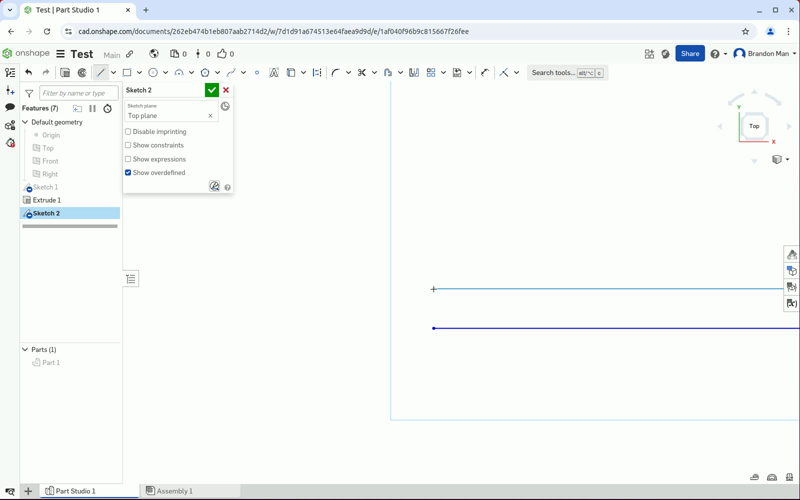
click(433, 288)
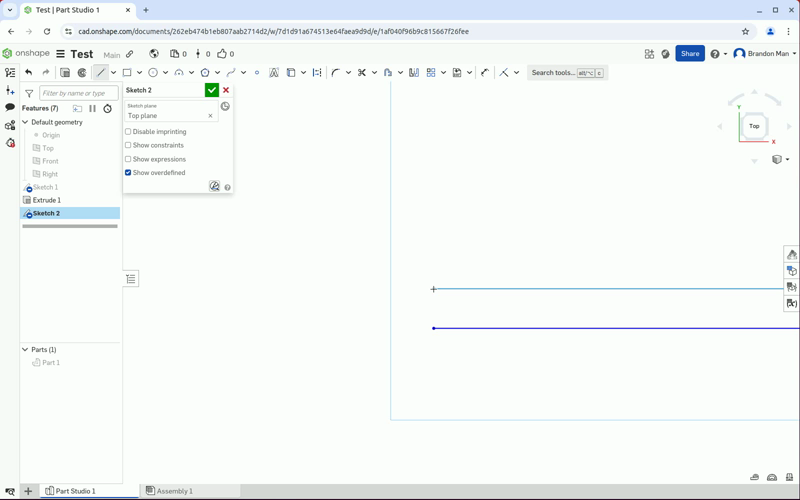
scroll(-6)
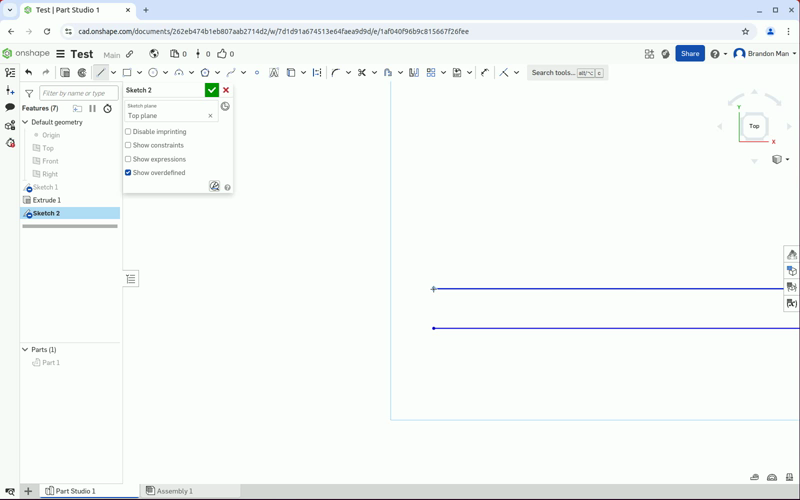
scroll(-6)
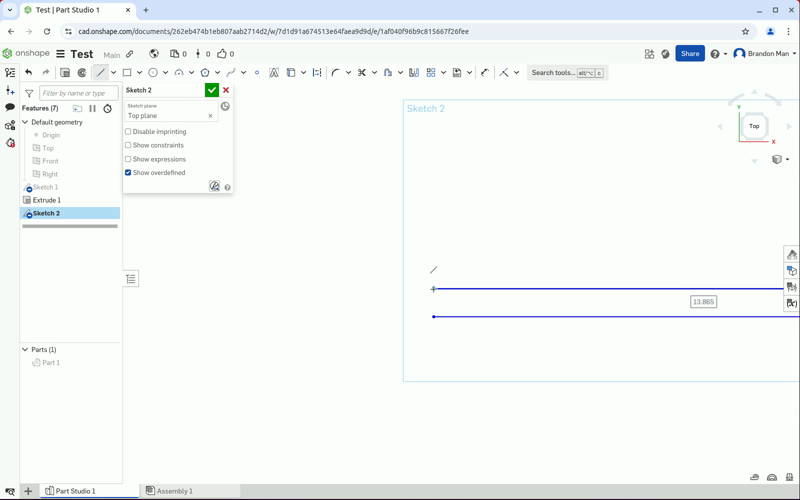
scroll(-6)
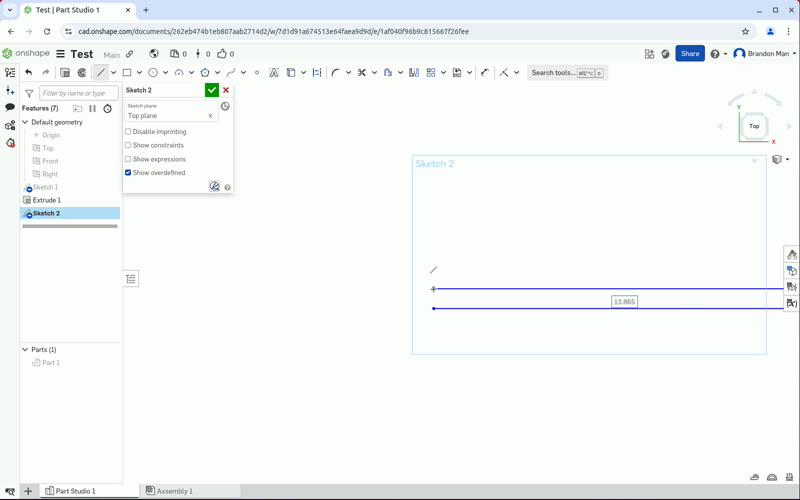
scroll(-6)
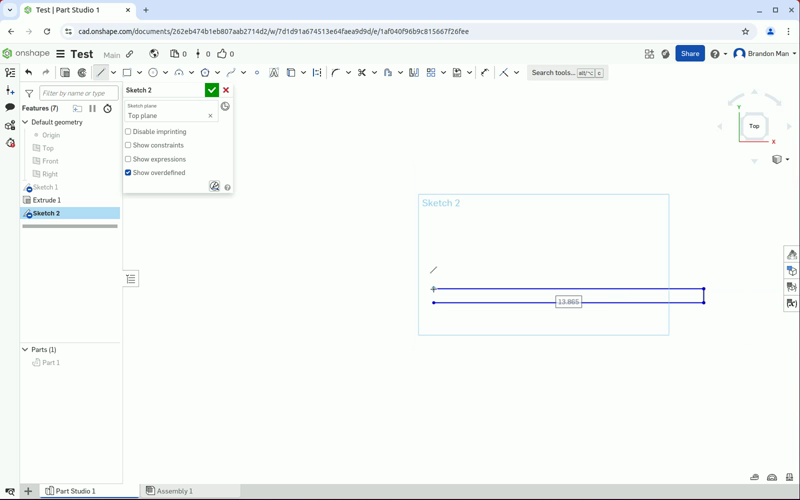
scroll(-6)
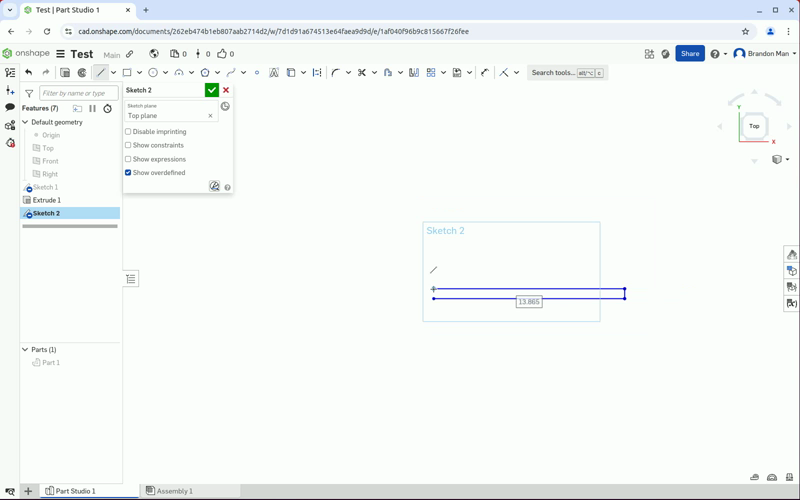
scroll(-6)
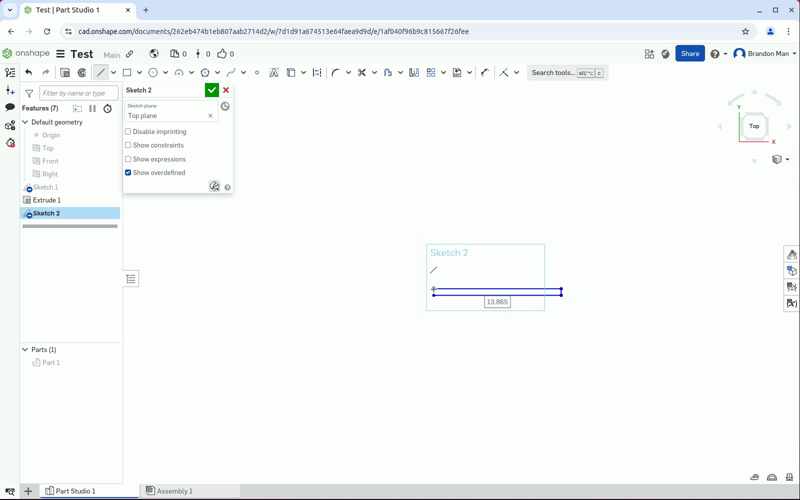
scroll(-6)
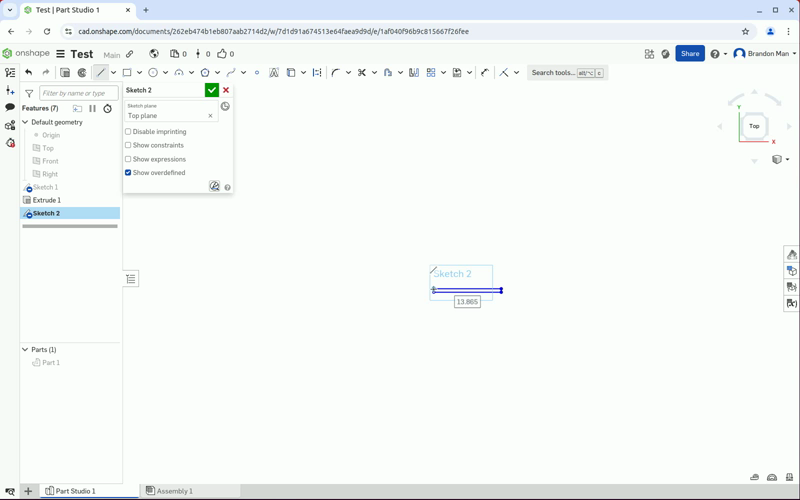
key_up(shift)
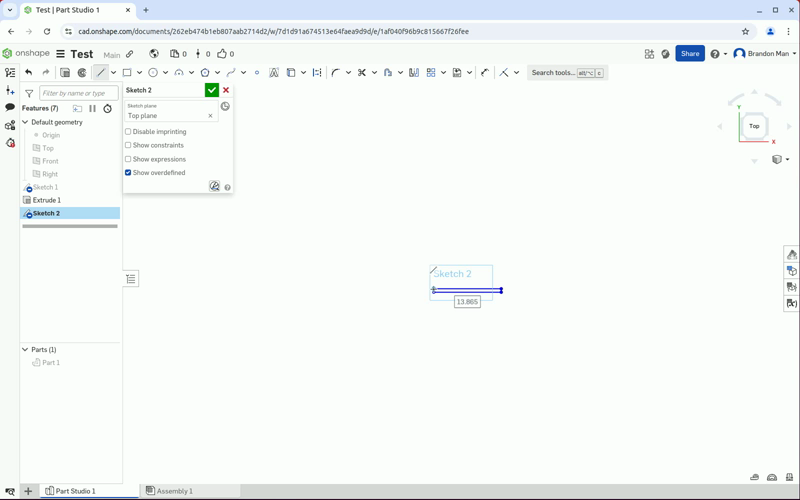
mouse_move(463, 288)
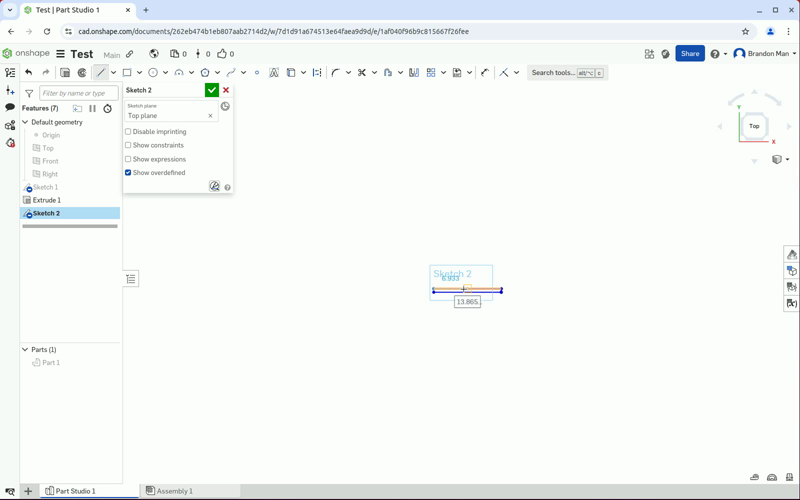
key_down(shift)
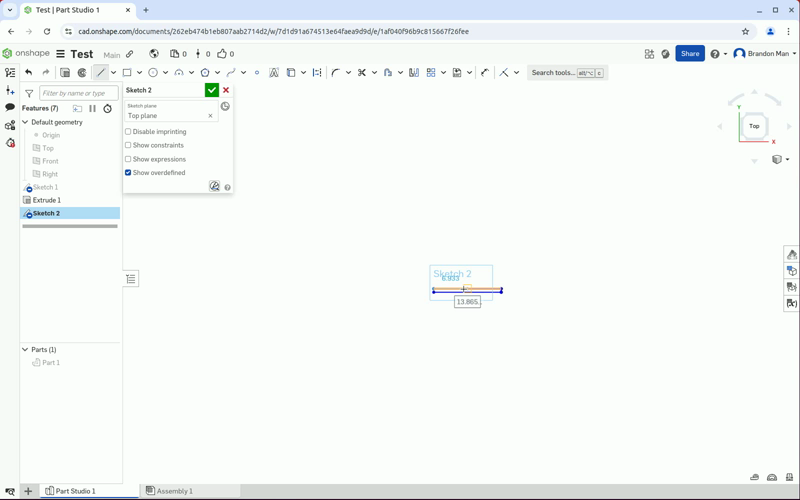
mouse_move(433, 292)
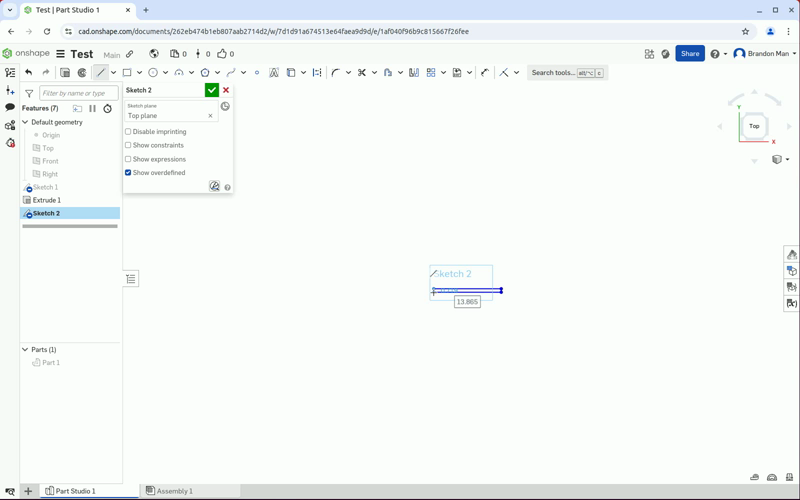
scroll(6)
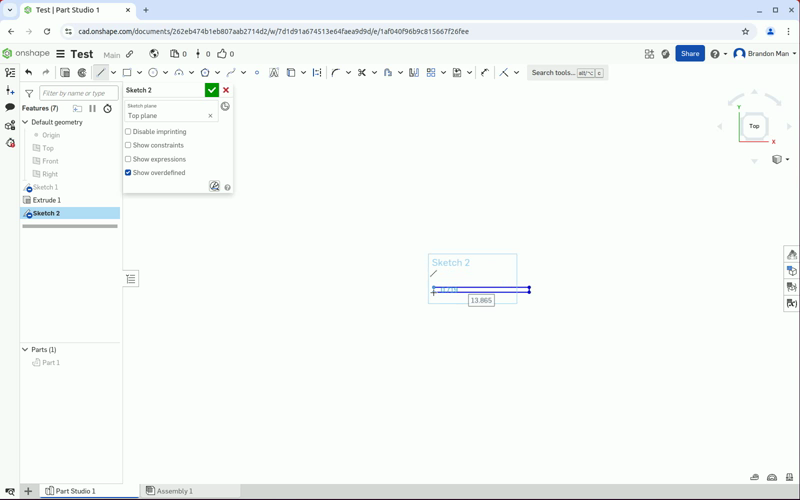
scroll(6)
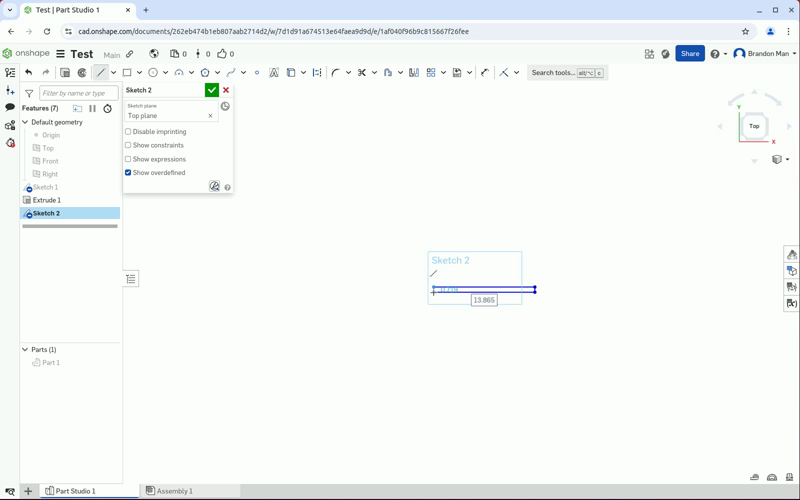
scroll(6)
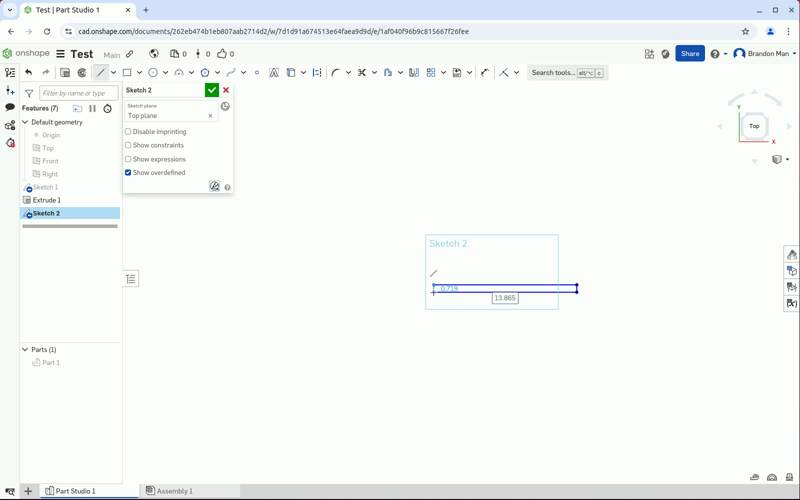
scroll(6)
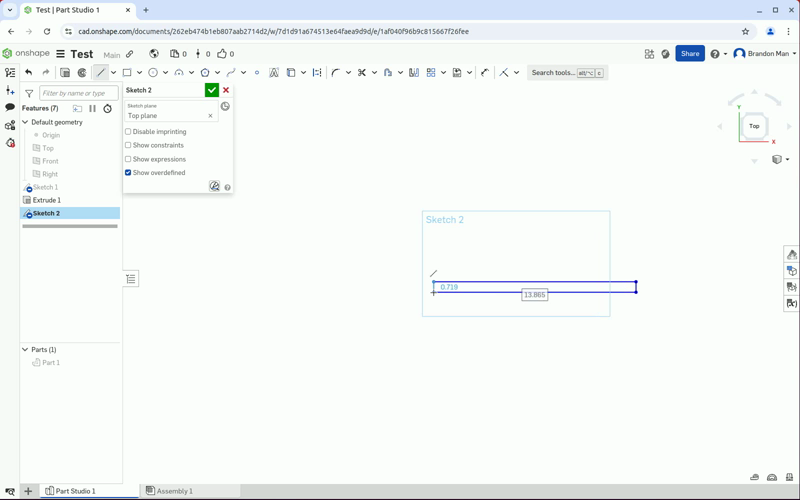
scroll(6)
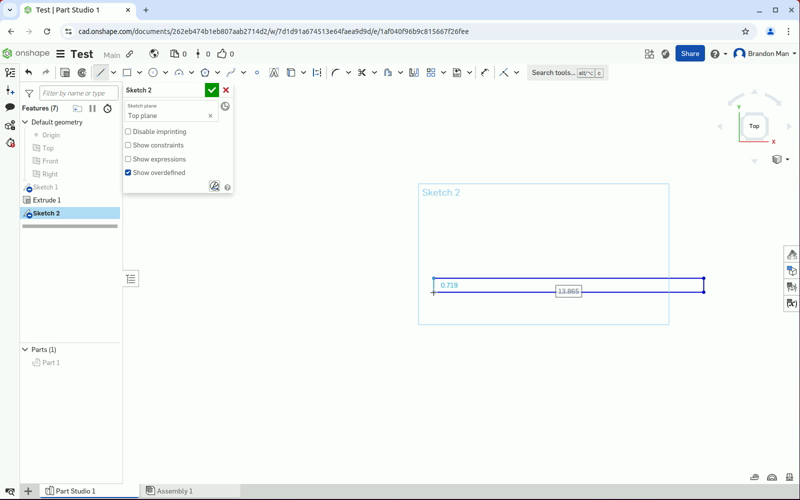
scroll(6)
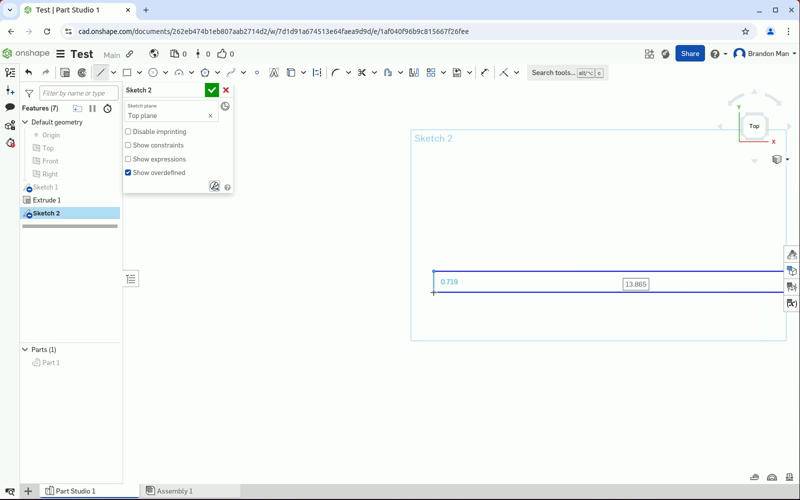
scroll(6)
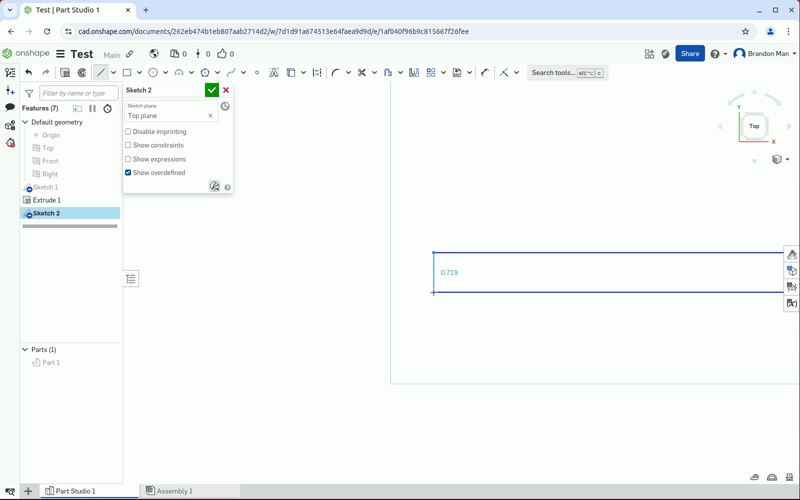
key_up(shift)
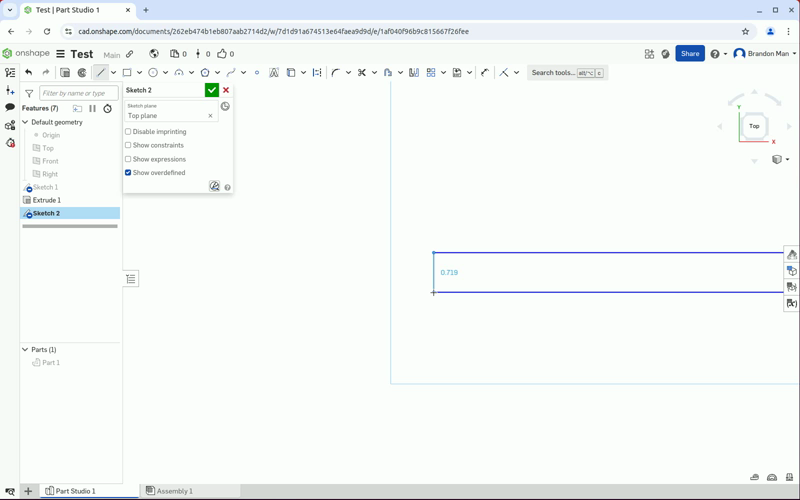
click(433, 292)
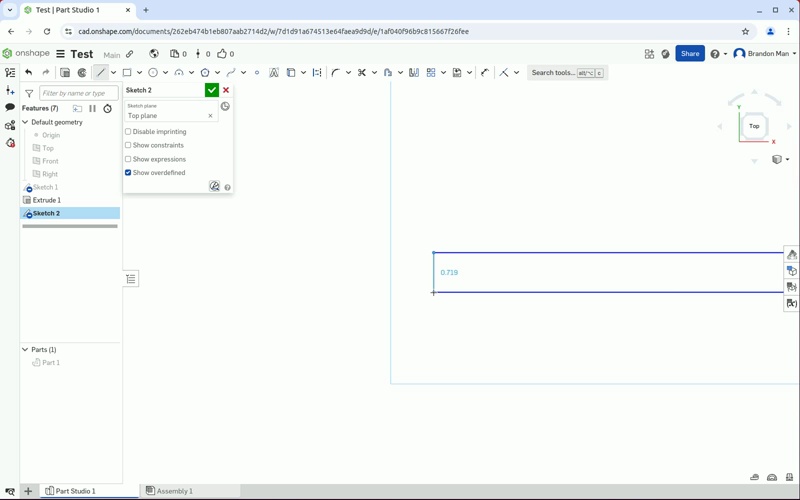
scroll(-6)
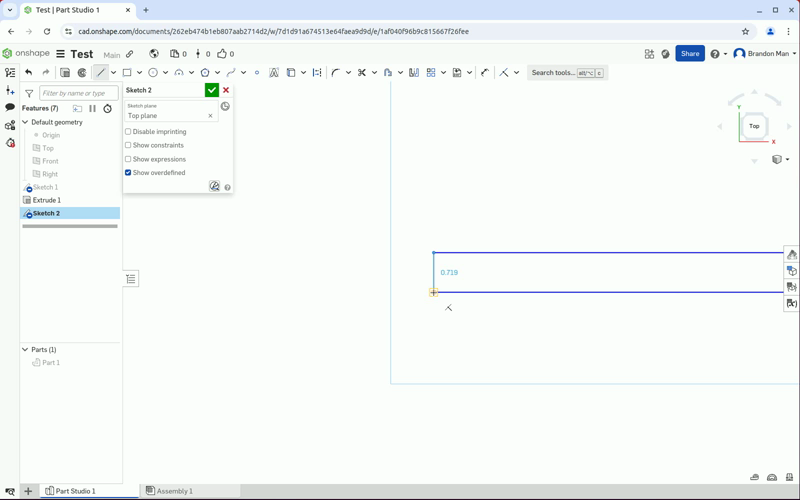
scroll(-6)
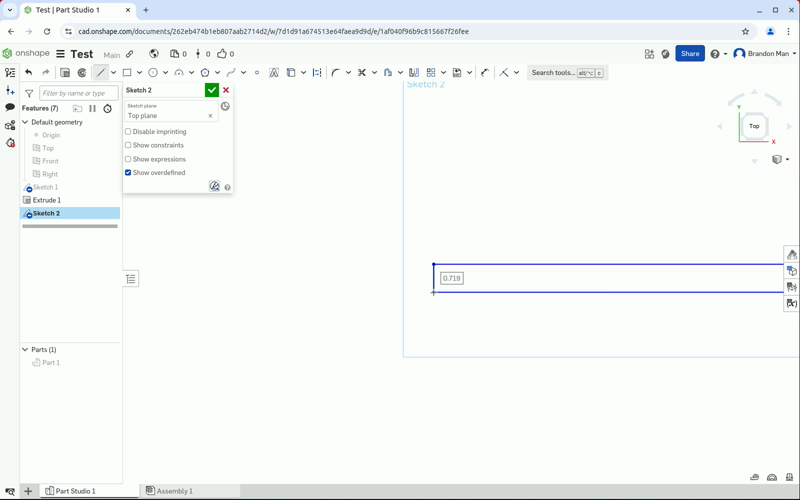
scroll(-6)
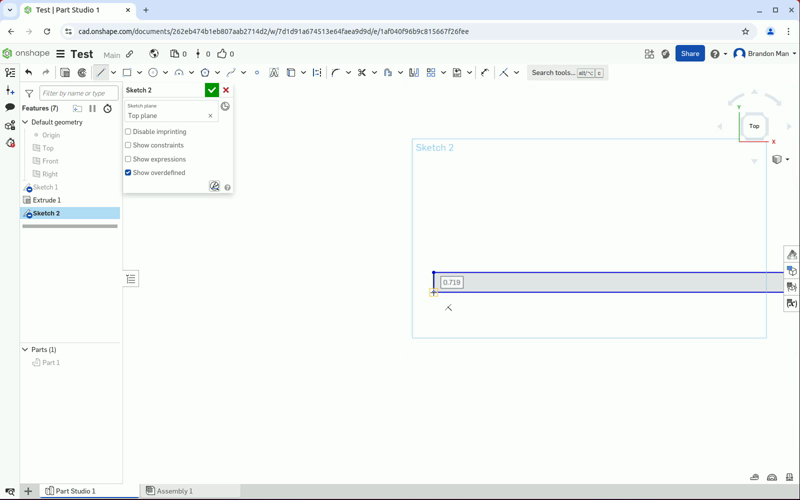
scroll(-6)
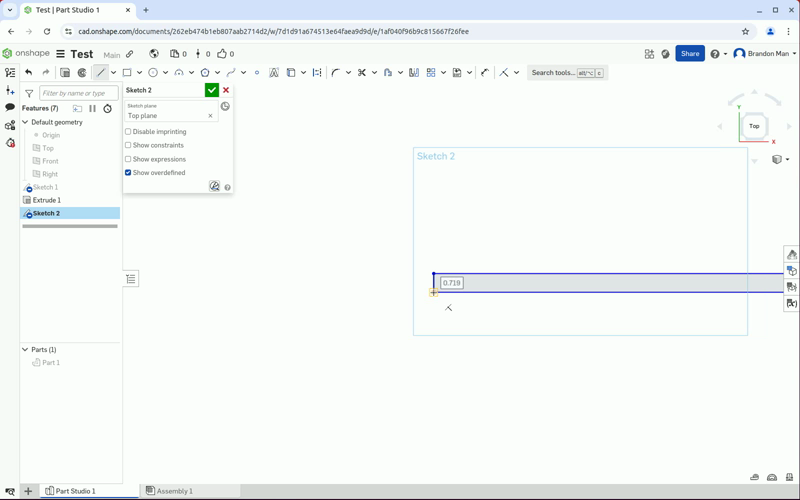
scroll(-6)
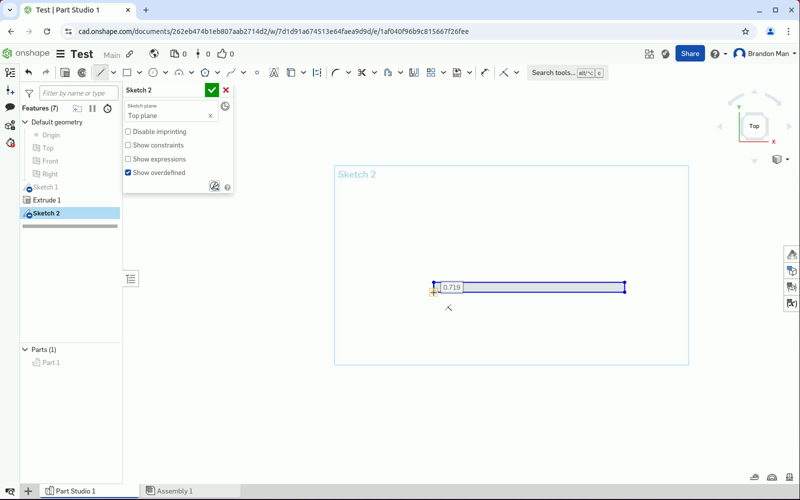
scroll(-6)
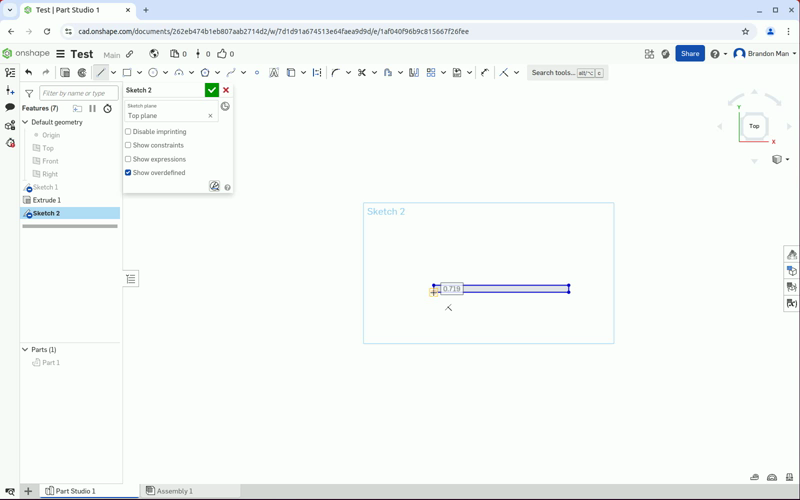
scroll(-6)
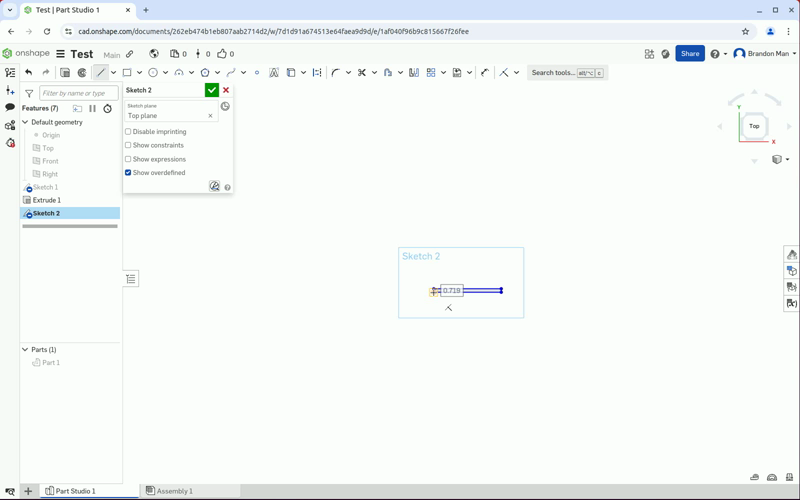
key(esc)
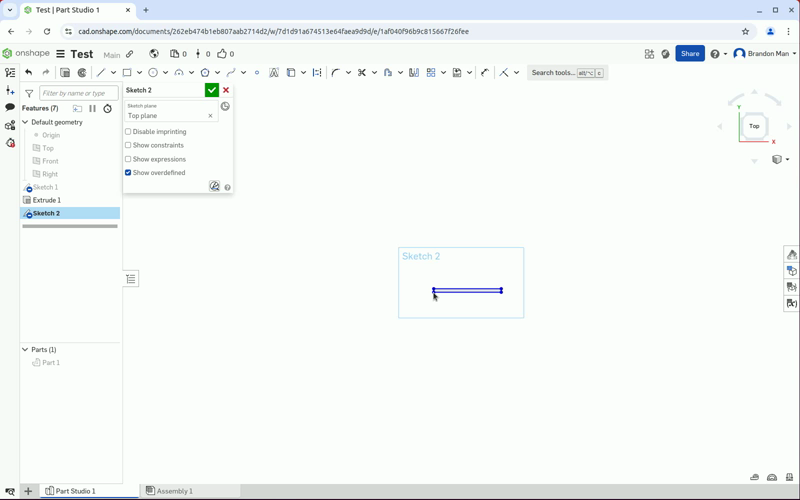
mouse_move(469, 291)
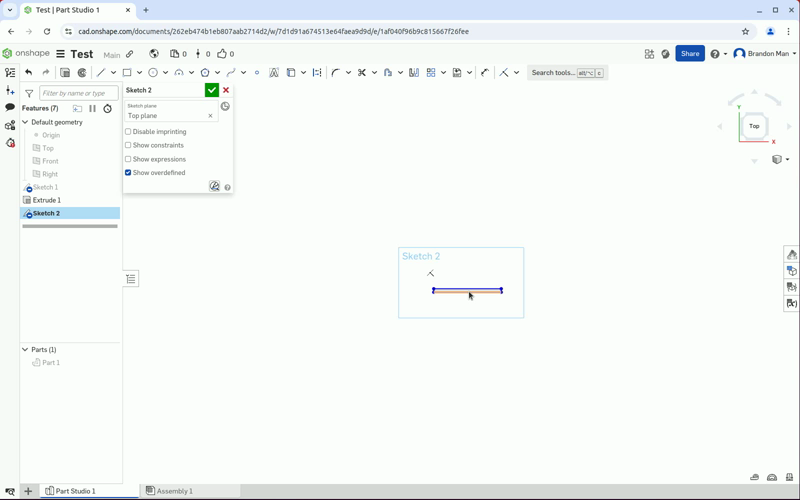
scroll(6)
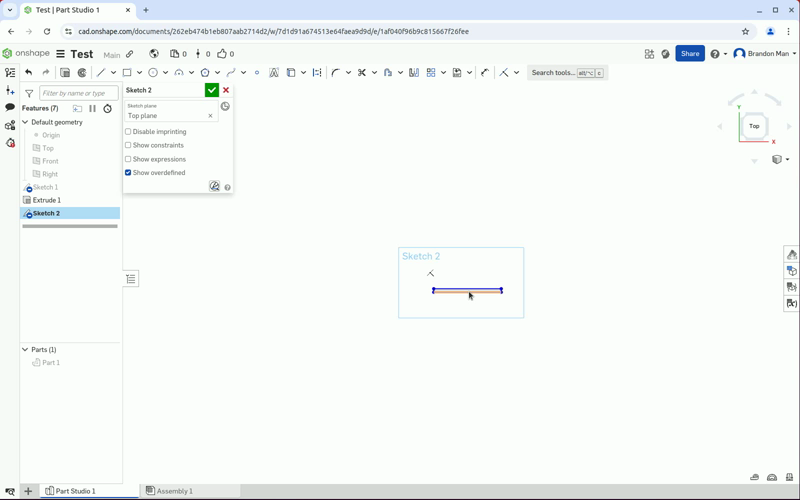
scroll(6)
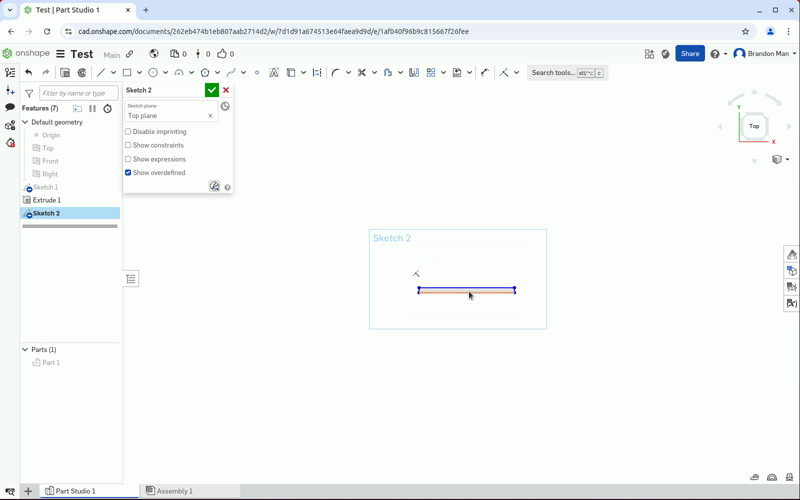
scroll(6)
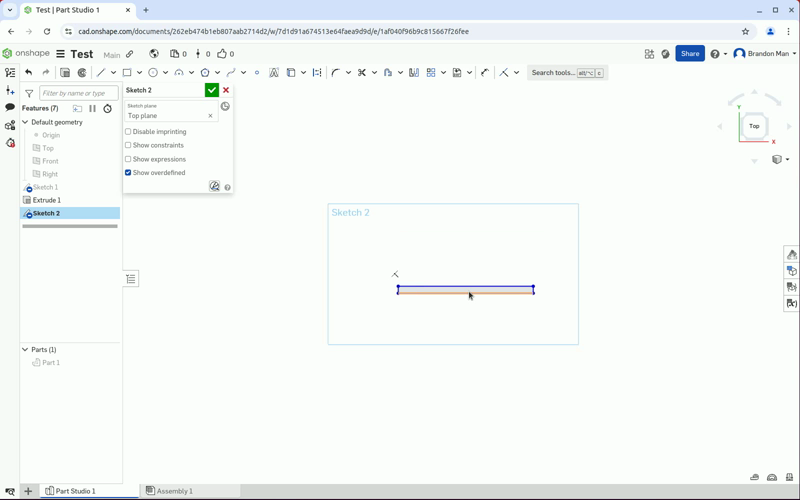
scroll(6)
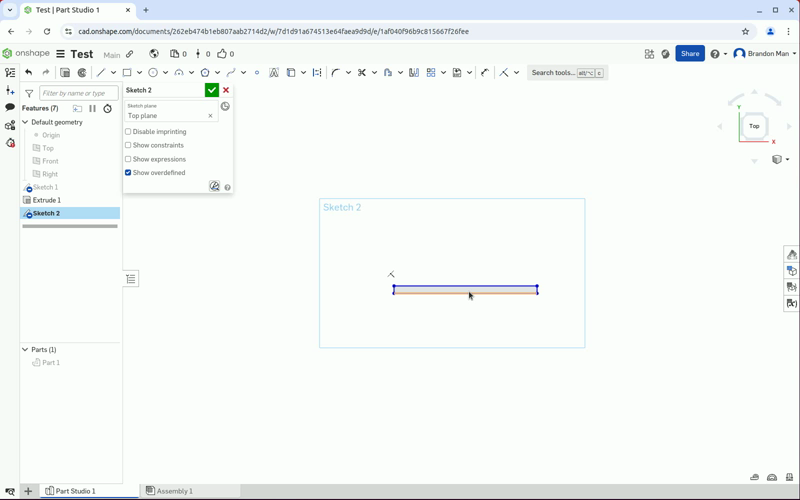
scroll(6)
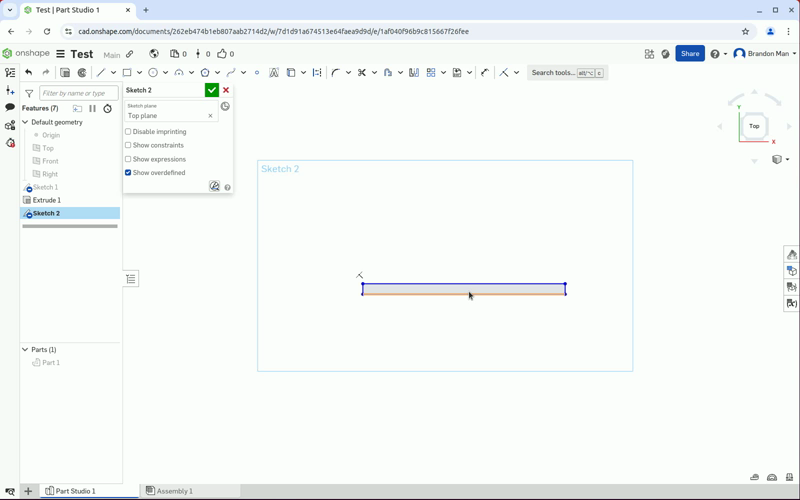
scroll(6)
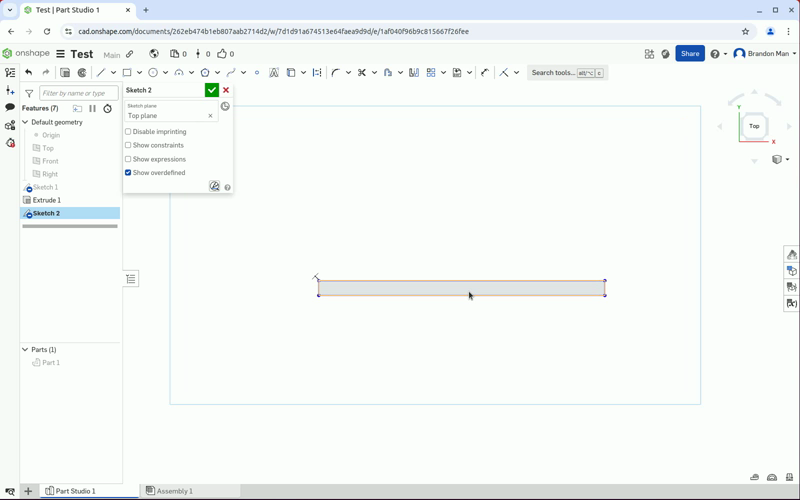
scroll(6)
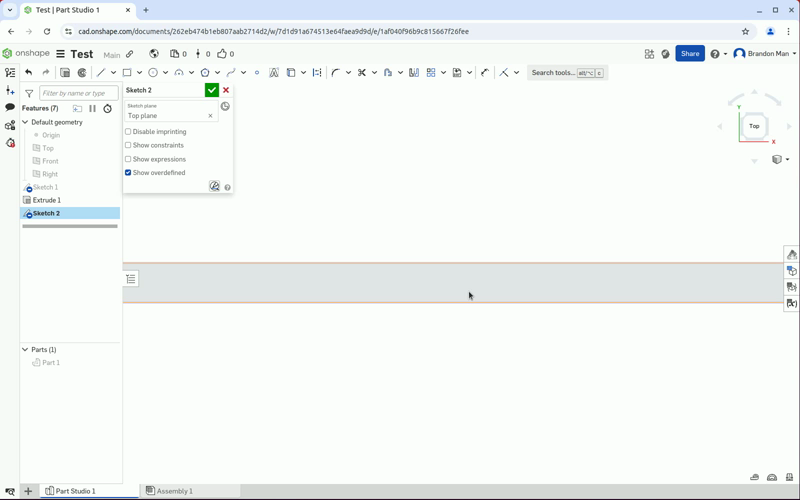
click(469, 291)
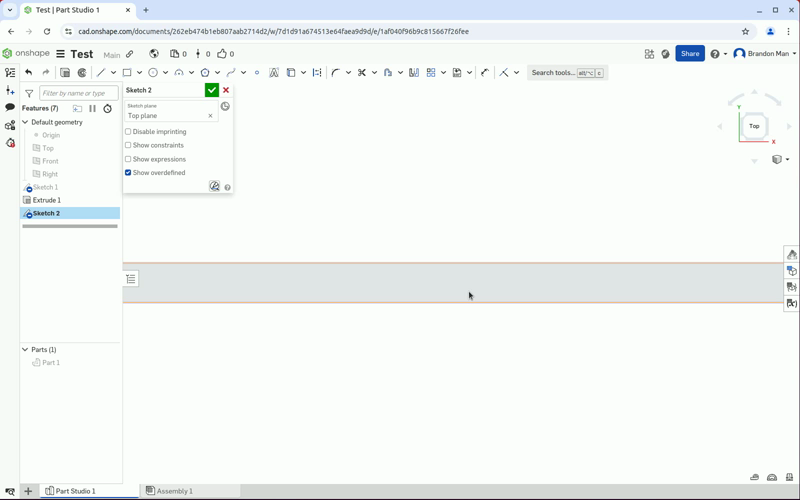
scroll(-6)
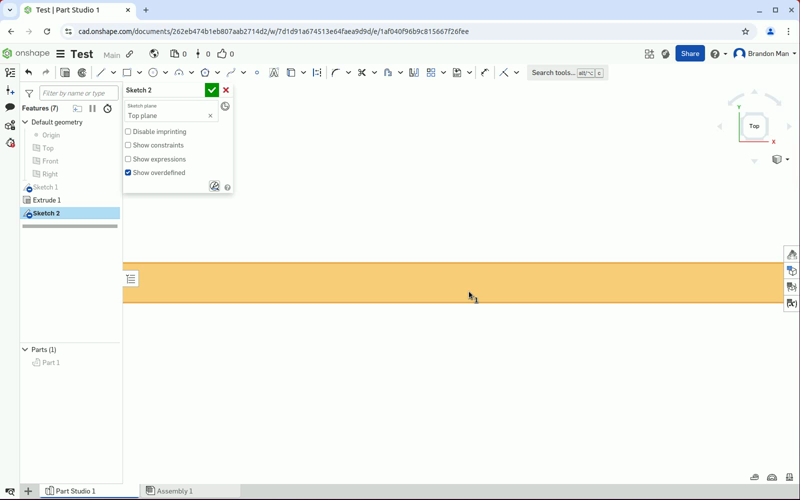
scroll(-6)
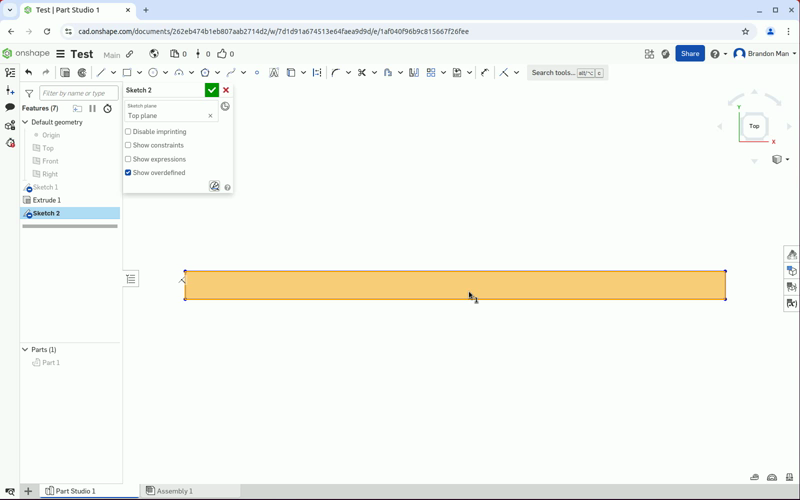
scroll(-6)
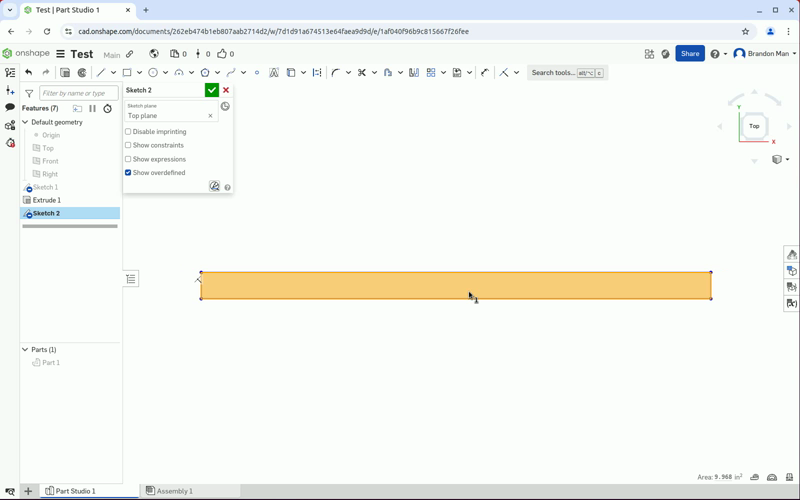
scroll(-6)
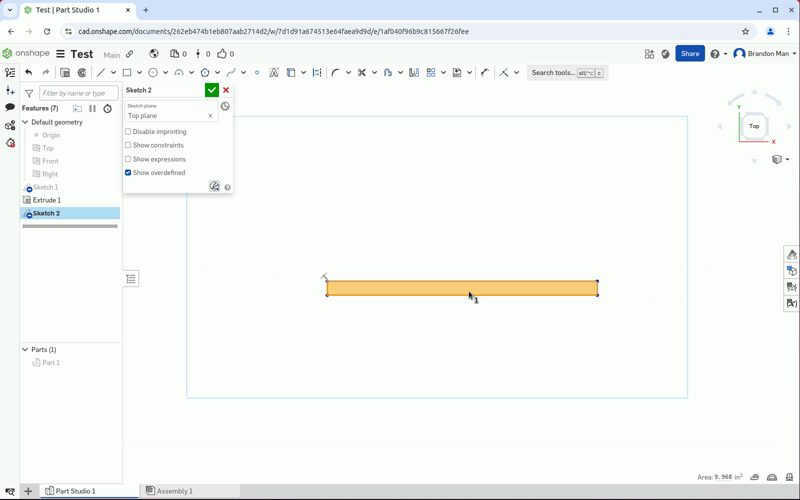
scroll(-6)
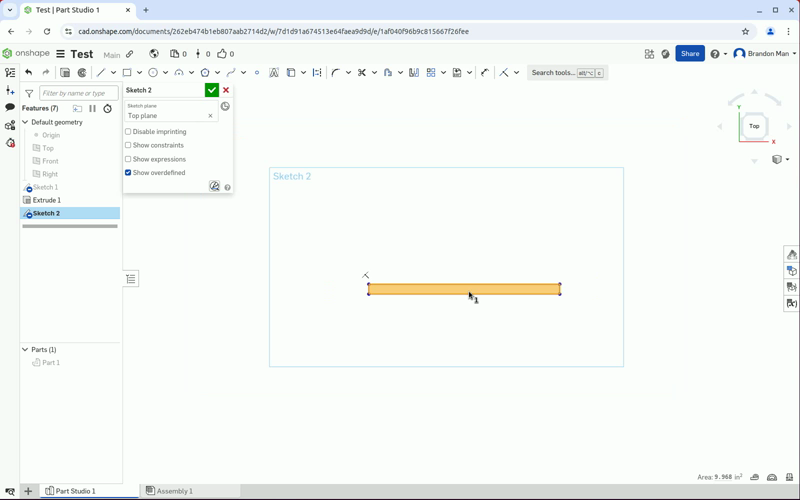
scroll(-6)
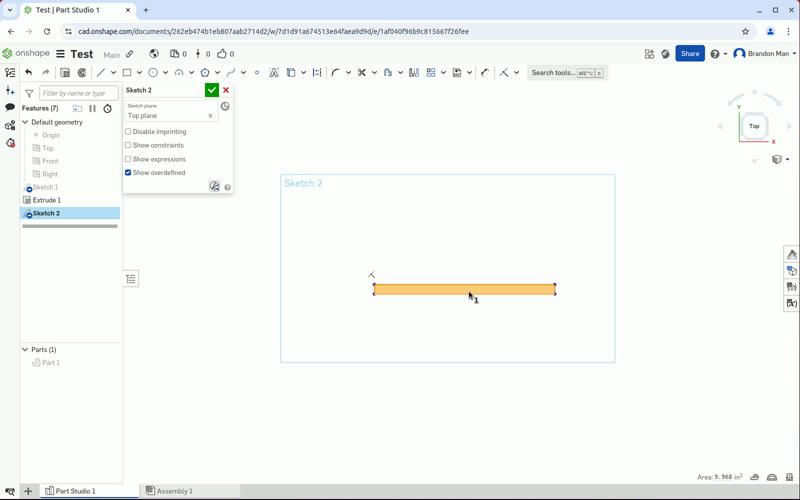
scroll(-6)
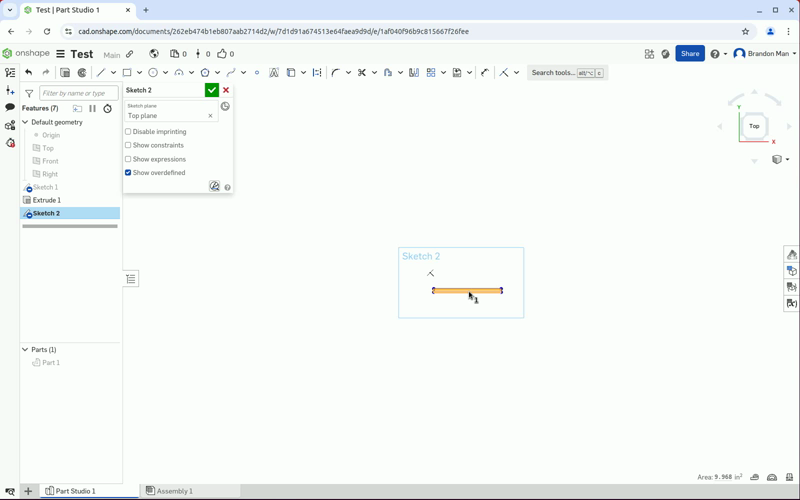
mouse_move(73, 352)
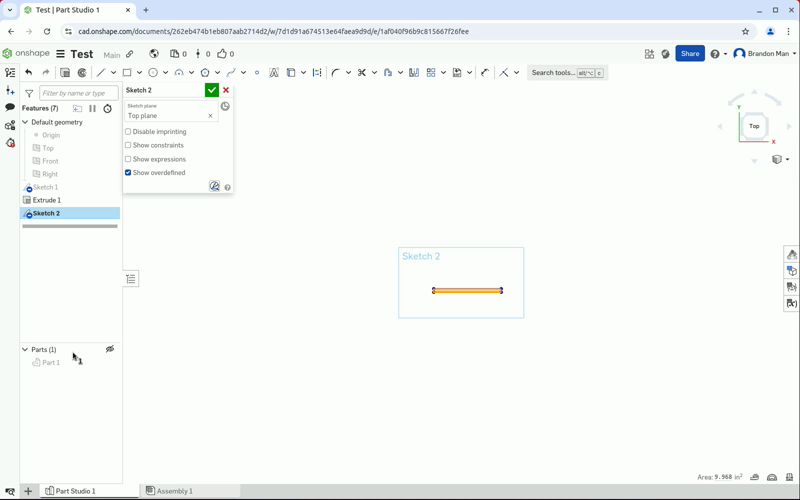
key(shift+y)
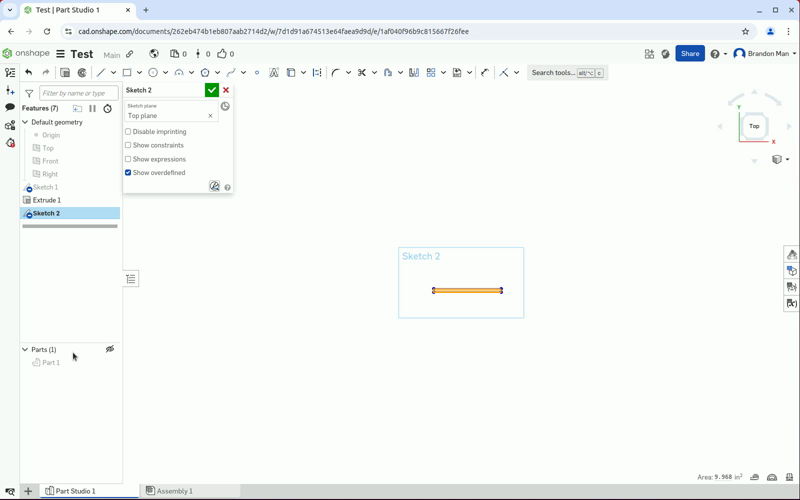
key(shift+e)
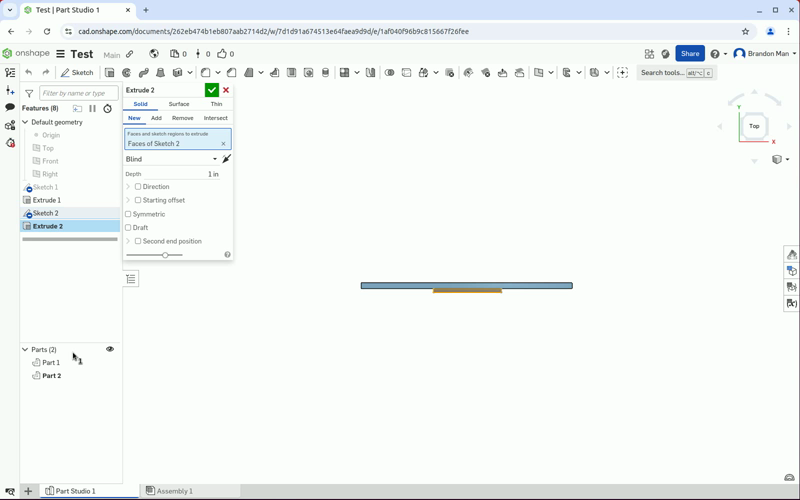
mouse_move(143, 106)
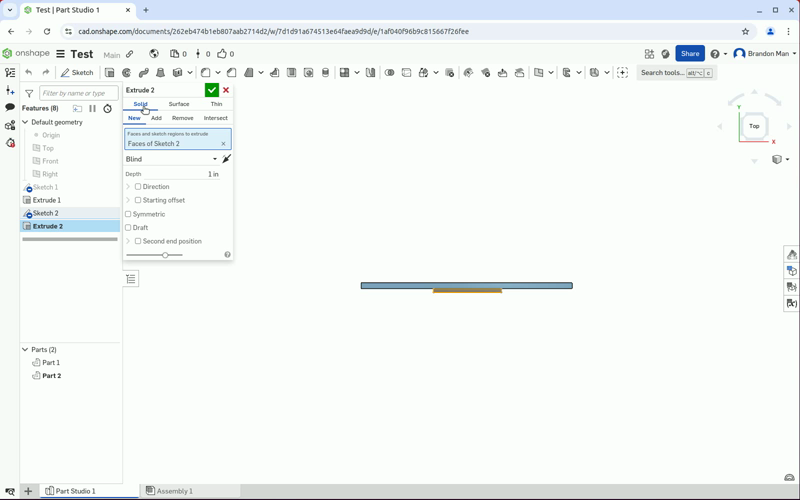
click(143, 106)
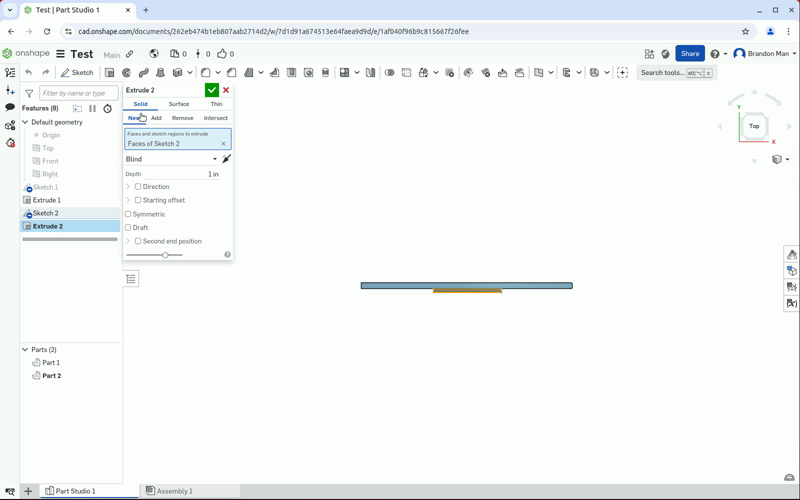
mouse_move(137, 120)
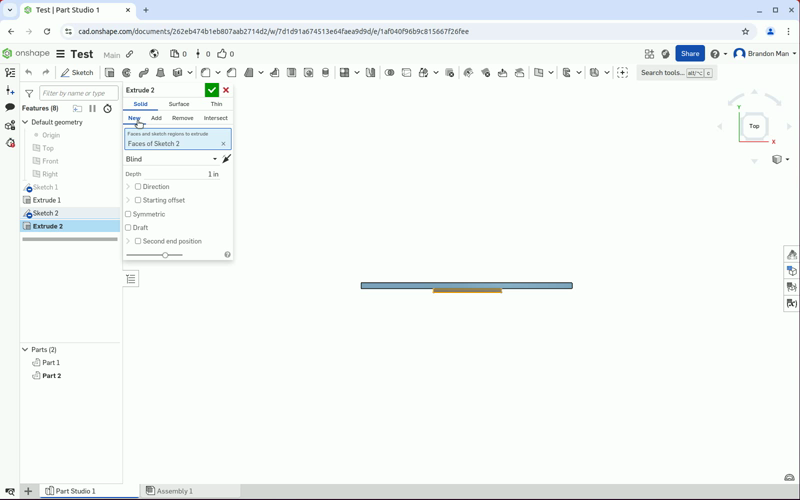
click(137, 120)
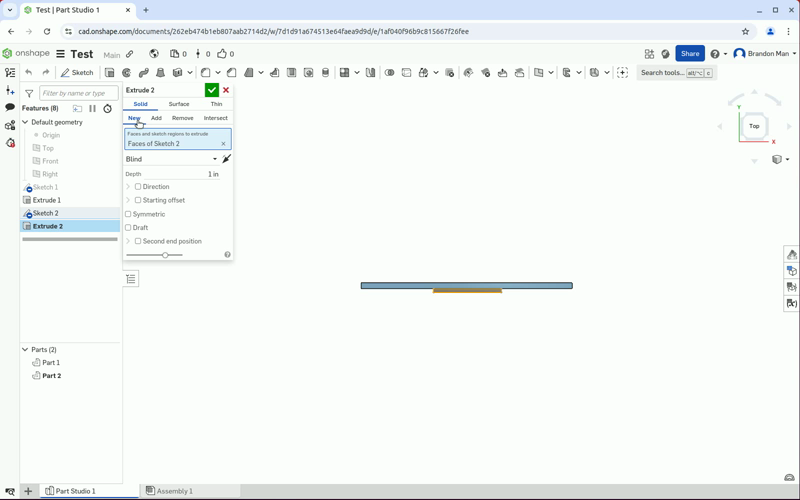
key(tab, 4)
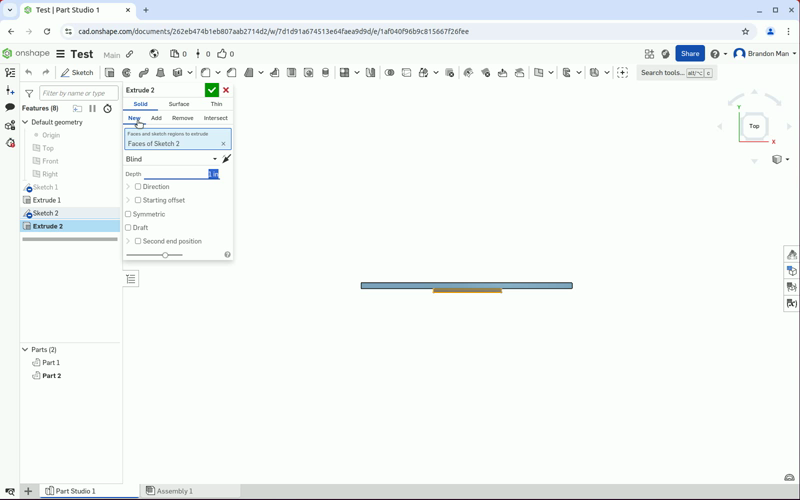
text(-9.147)
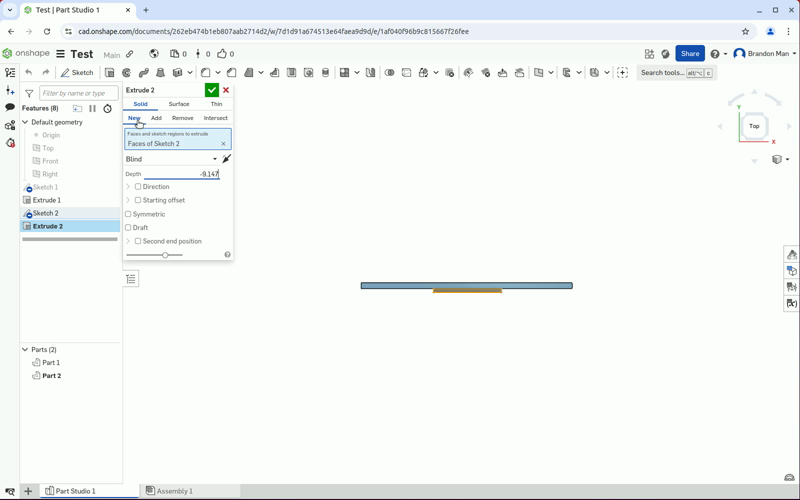
key(enter)
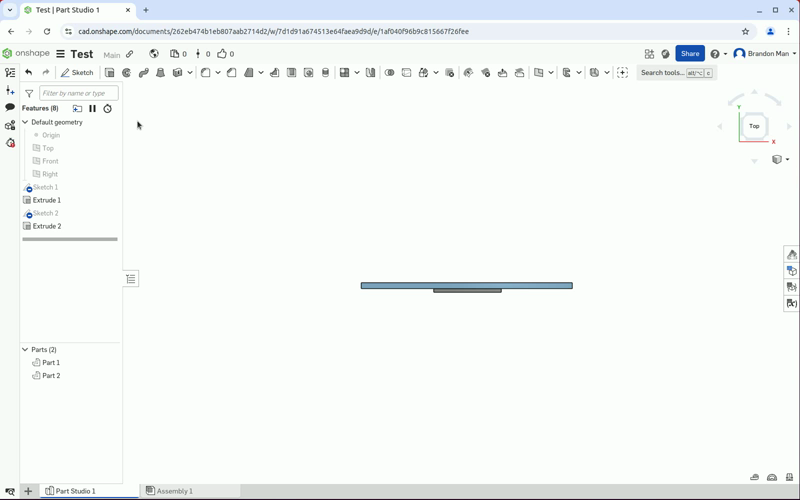
key(shift+h)
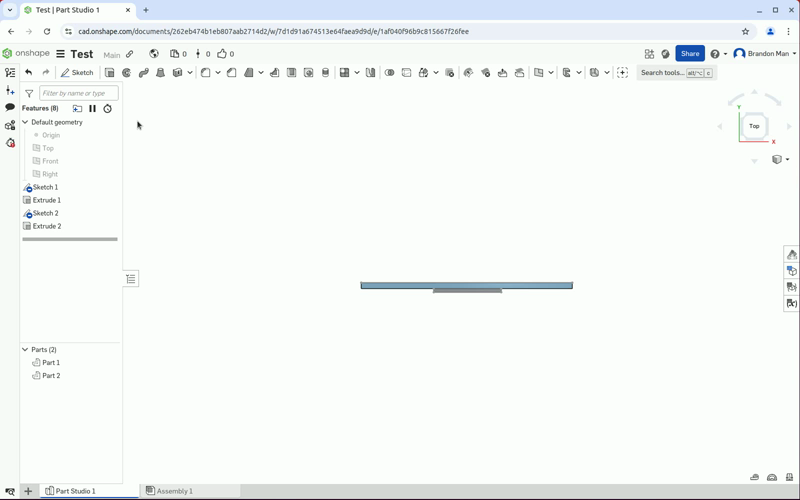
key(shift+h)
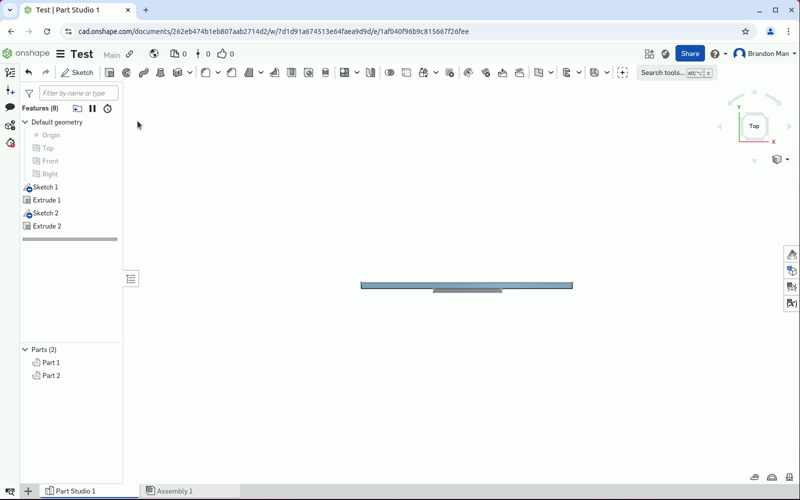
key(shift+7)
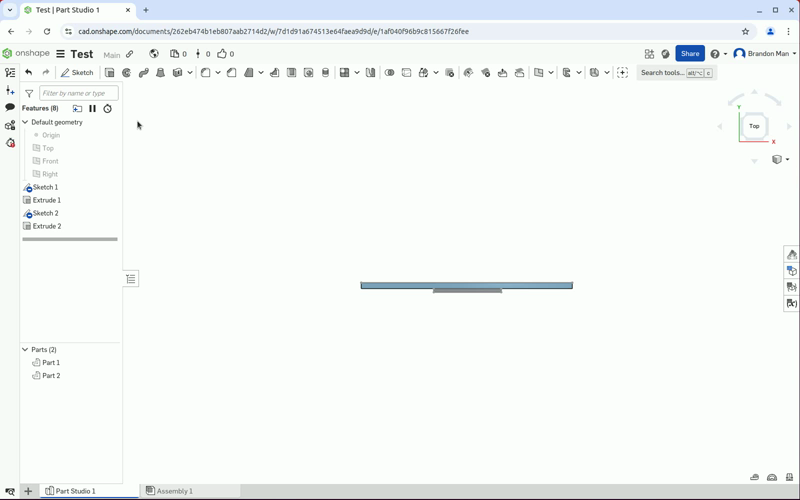
key(up, 3)
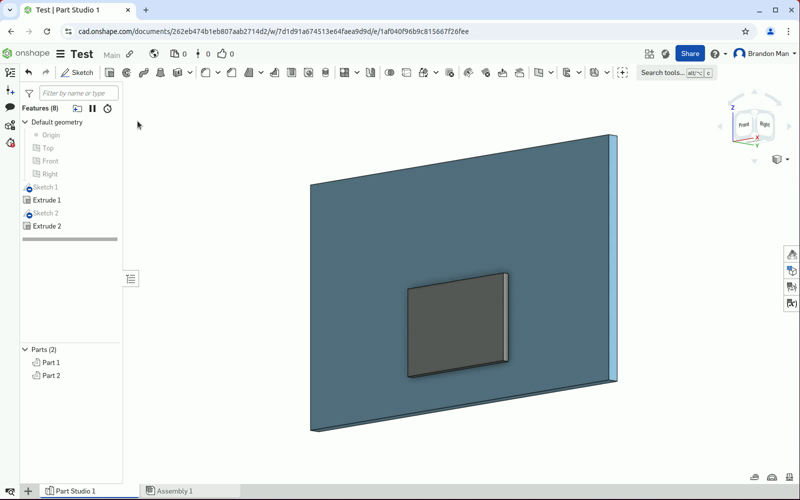
key(left, 3)
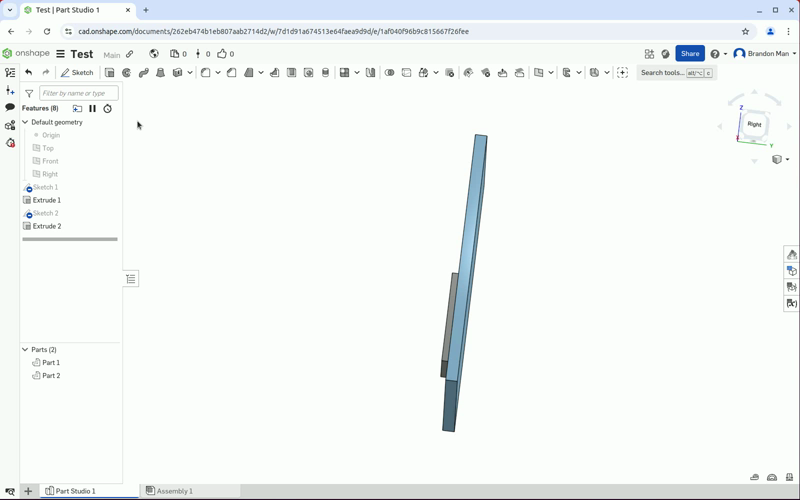
key(right, 3)
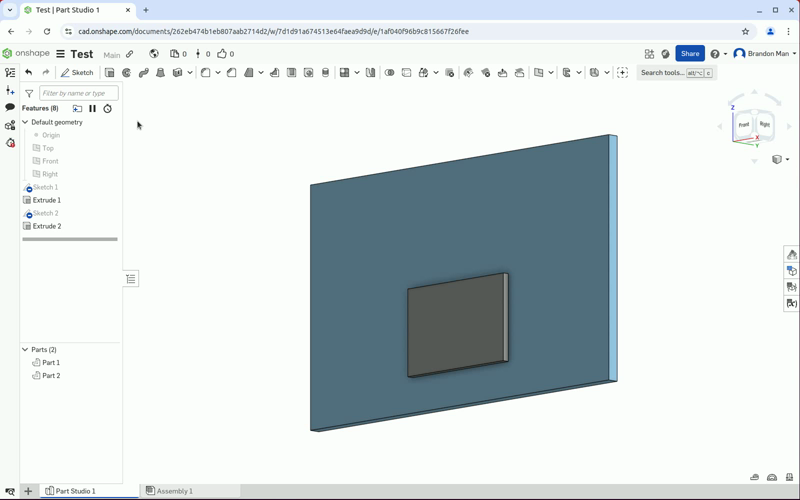
key(down, 3)
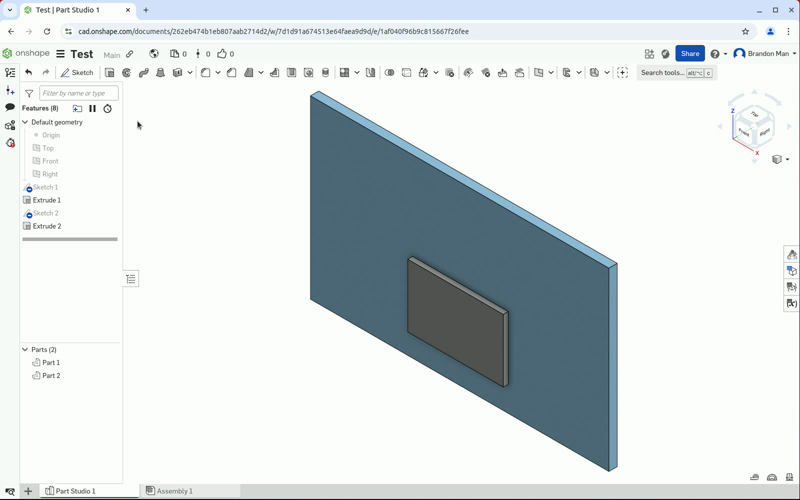
mouse_move(73, 189)
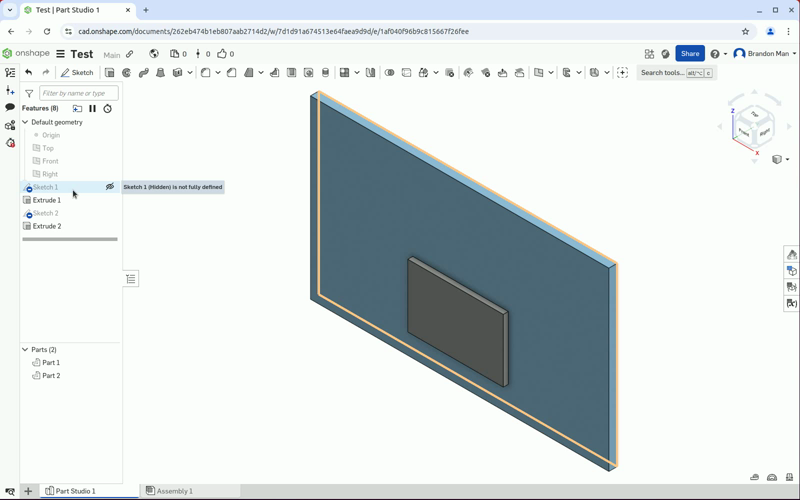
click(73, 189)